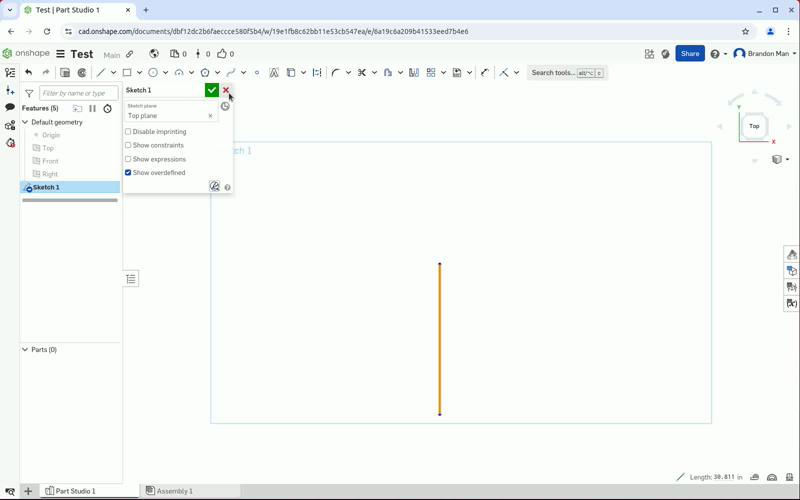
key(shift+h)
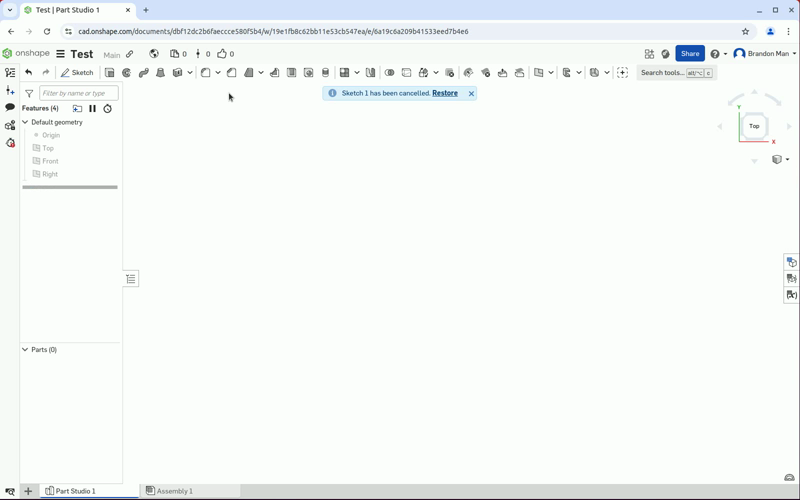
mouse_move(73, 352)
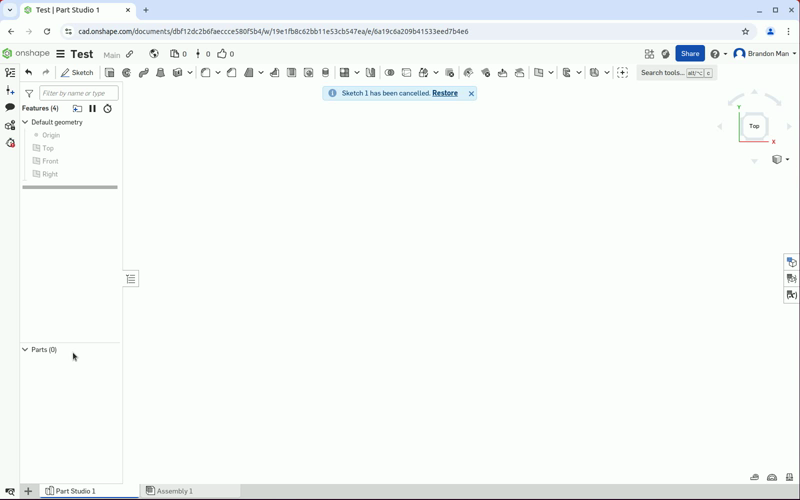
key(y)
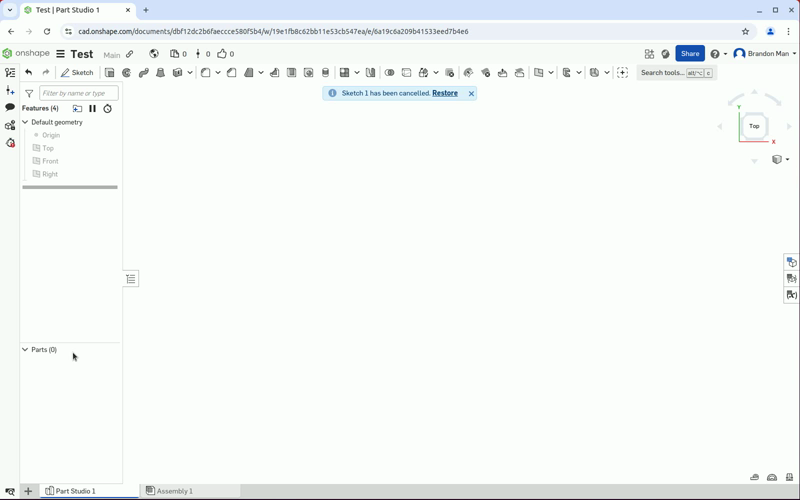
key(shift+p)
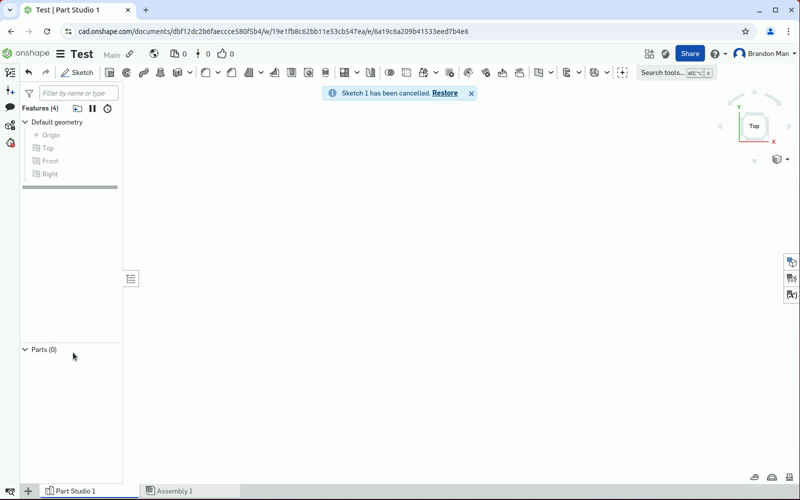
key(space)
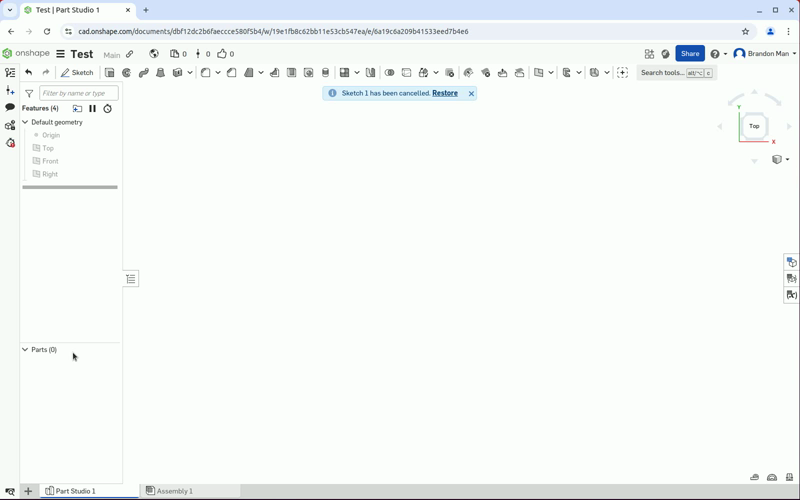
key_down(shift)
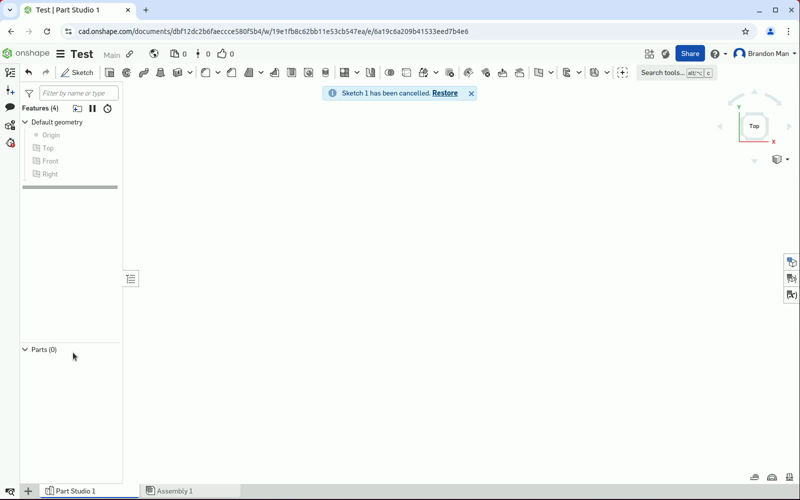
key(up)
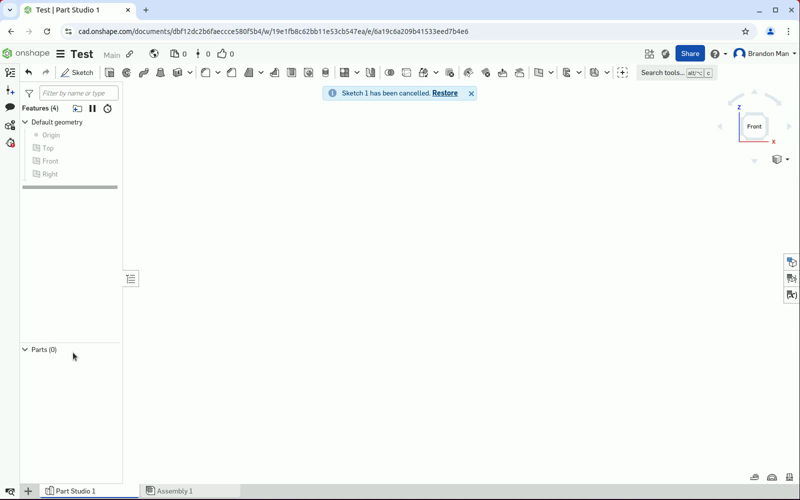
key_up(shift)
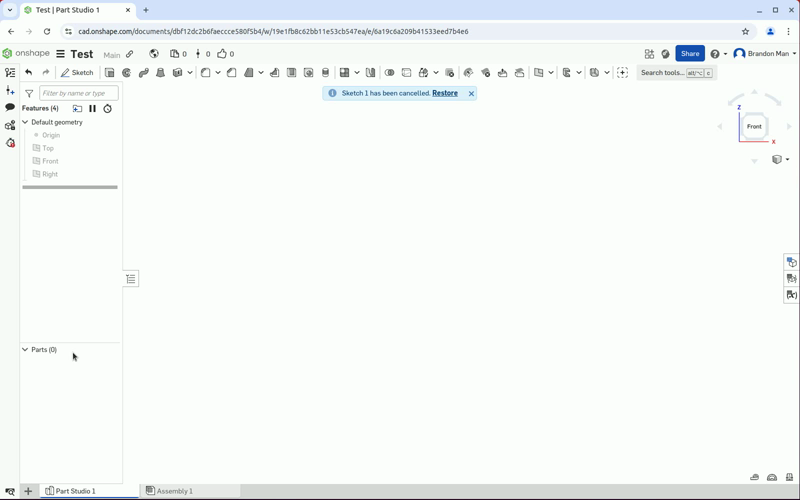
mouse_move(73, 352)
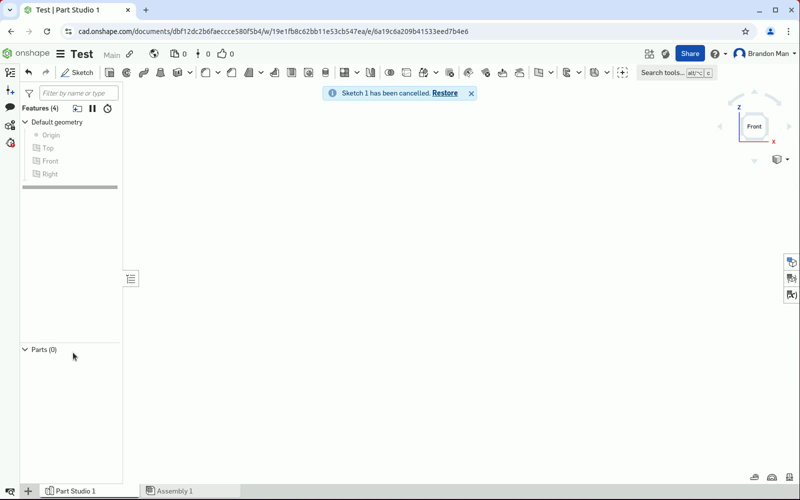
key(shift+y)
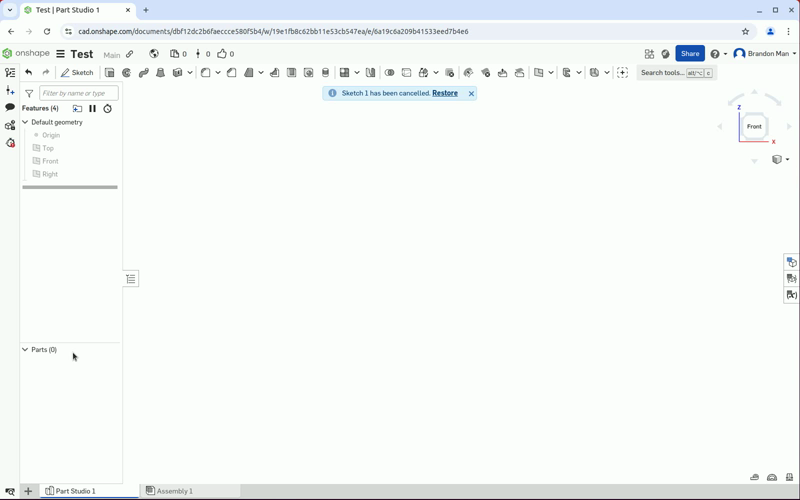
key(shift+s)
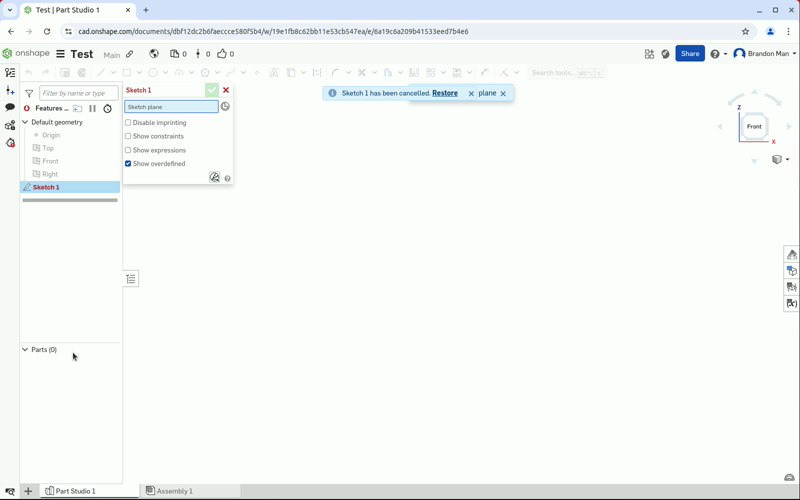
mouse_move(73, 163)
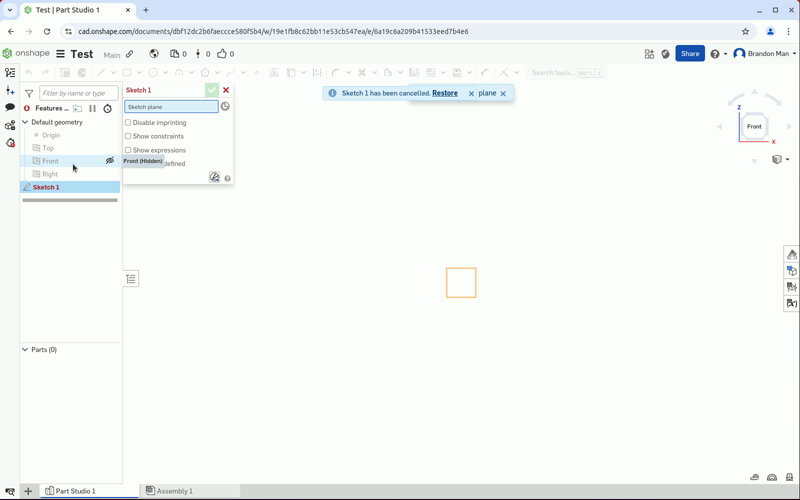
click(73, 163)
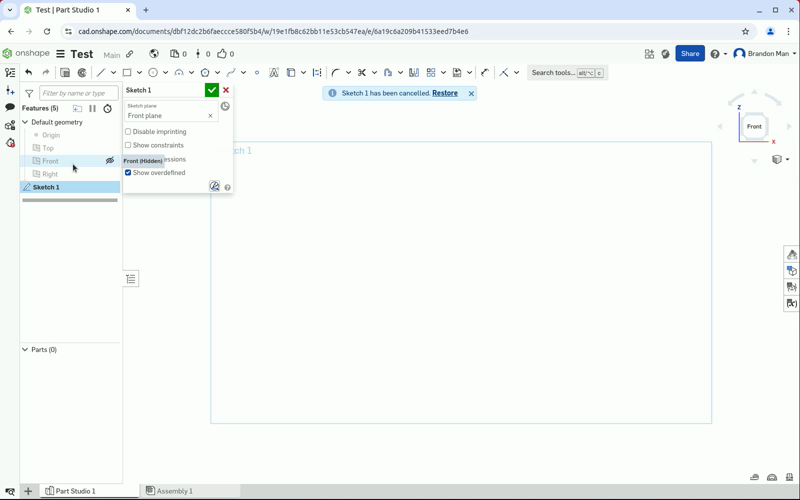
mouse_move(73, 352)
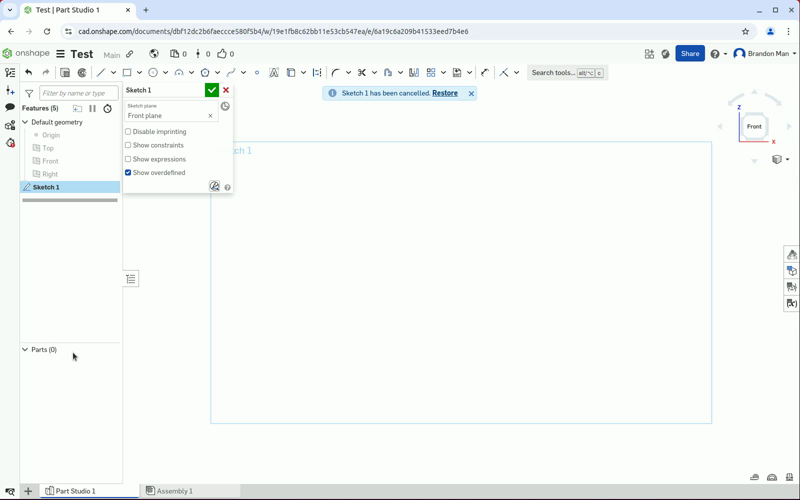
key(y)
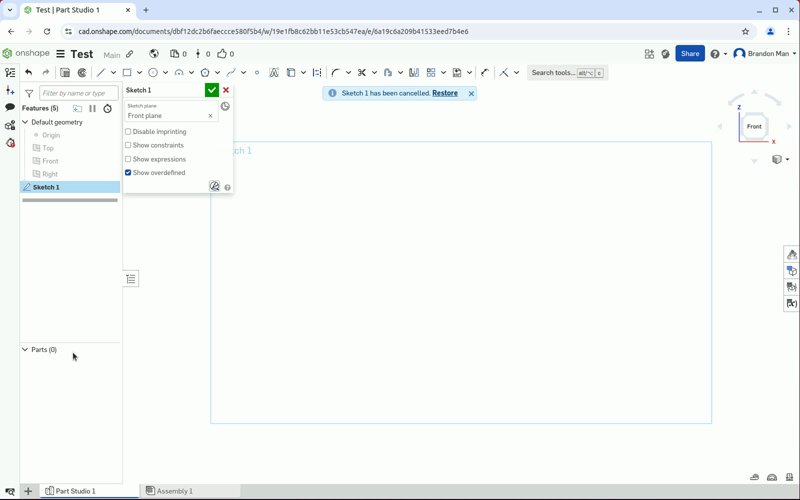
key(l)
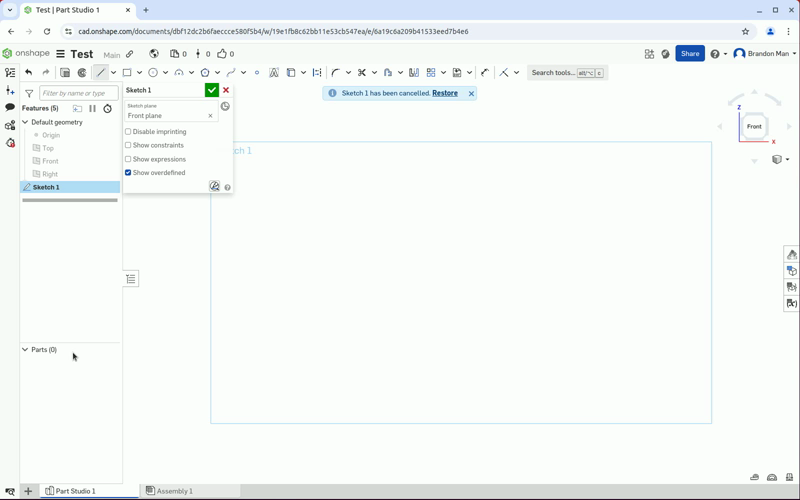
key_down(shift)
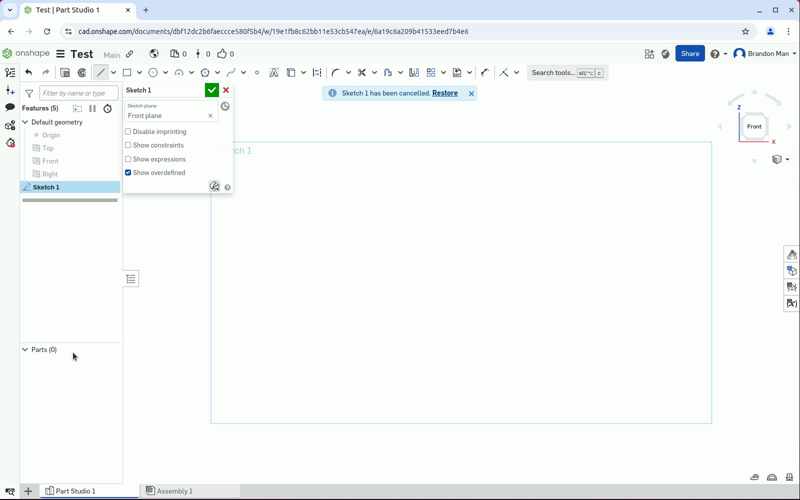
mouse_move(358, 395)
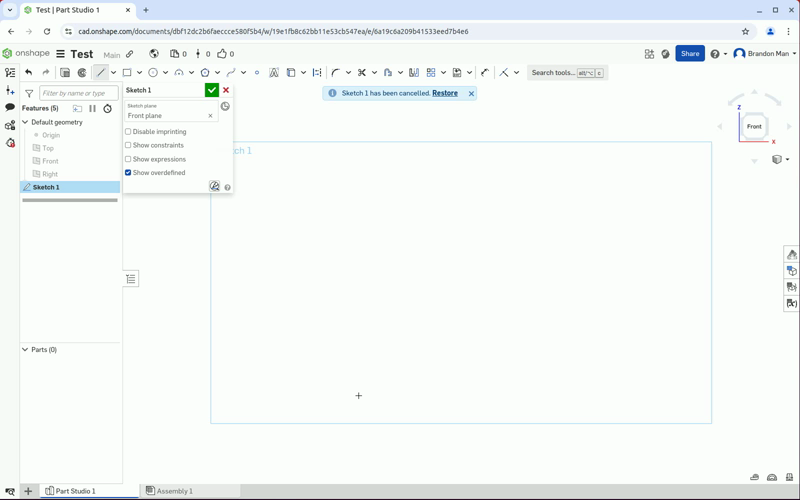
click(358, 395)
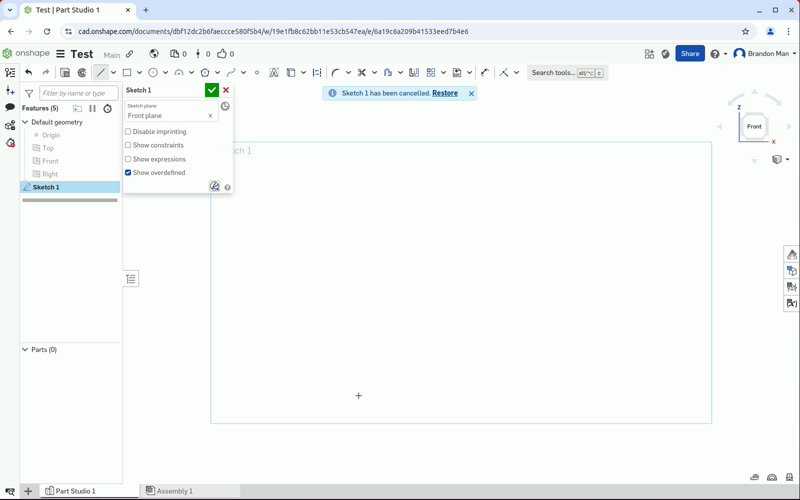
key_up(shift)
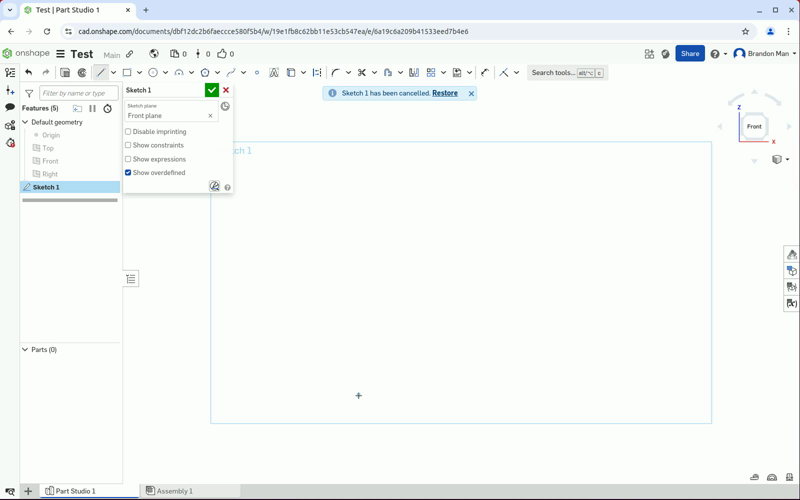
key_down(shift)
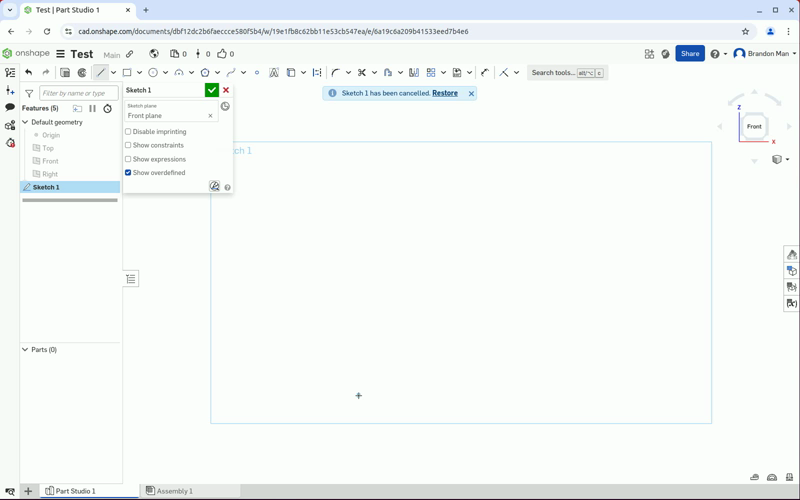
mouse_move(388, 395)
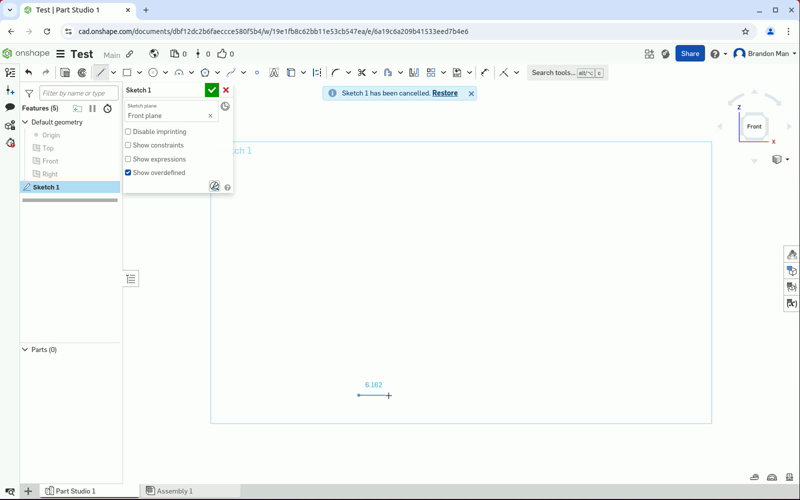
mouse_move(370, 395)
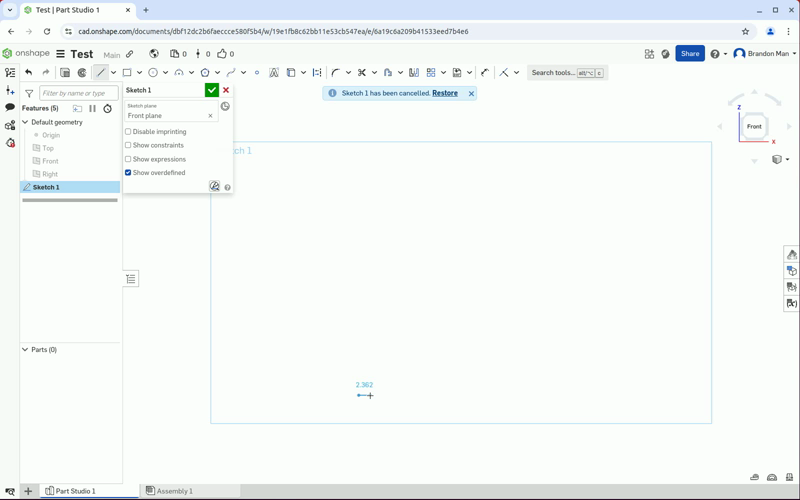
click(370, 395)
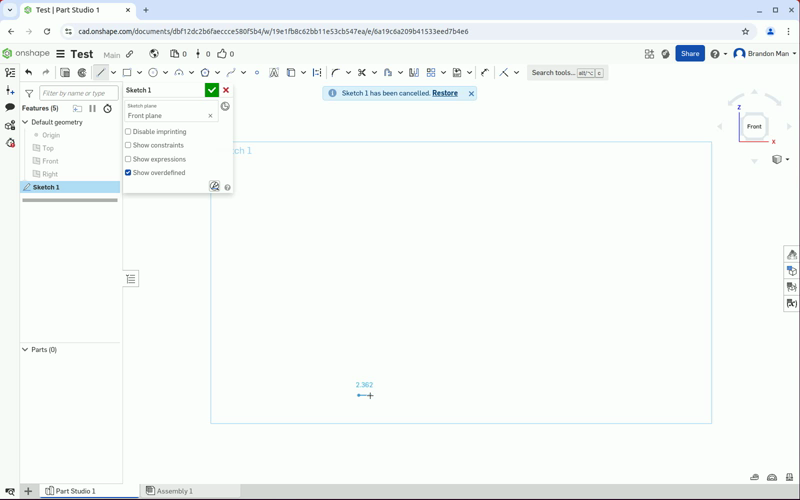
key_up(shift)
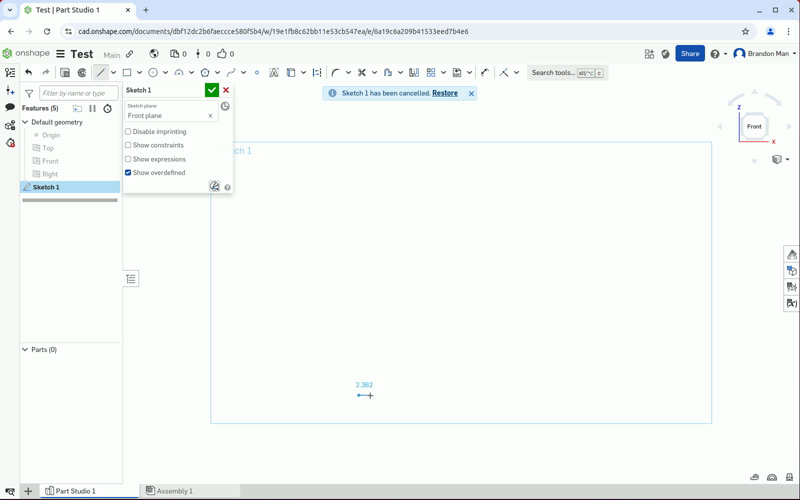
key_down(shift)
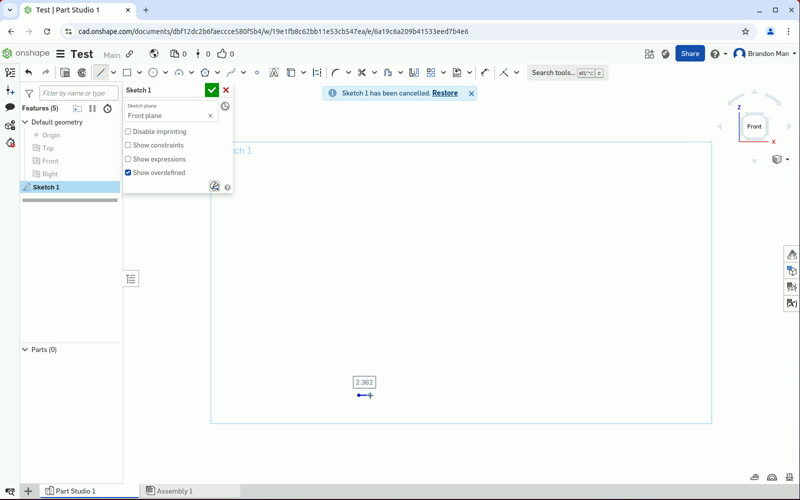
mouse_move(370, 179)
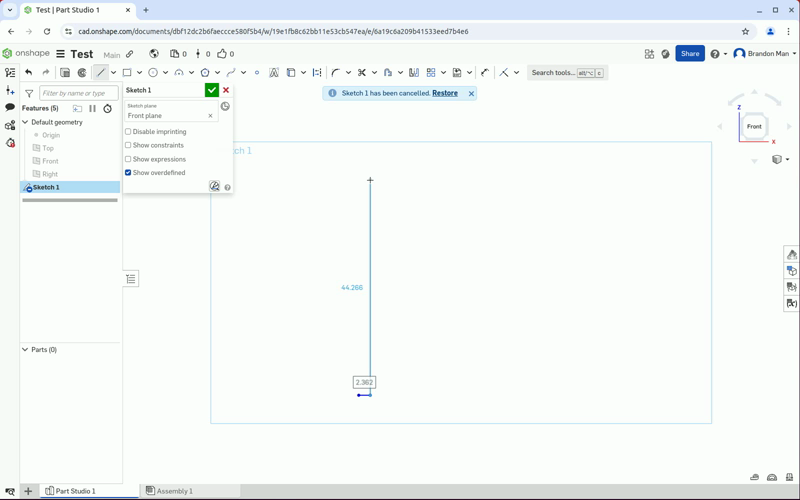
click(370, 179)
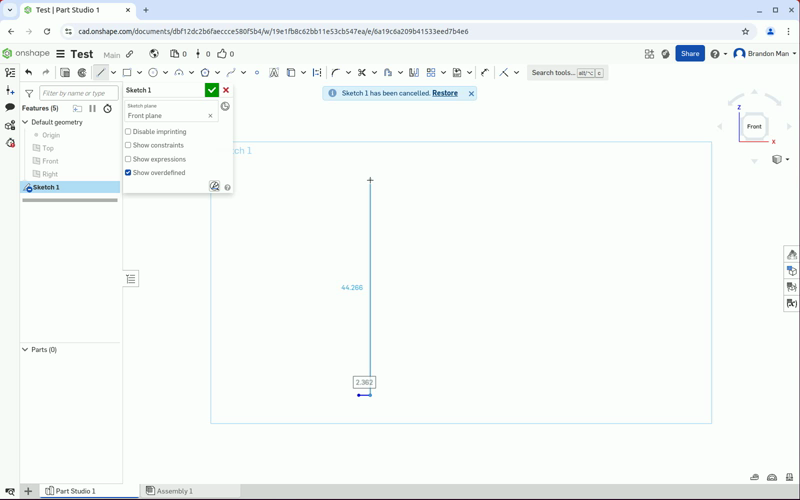
key_up(shift)
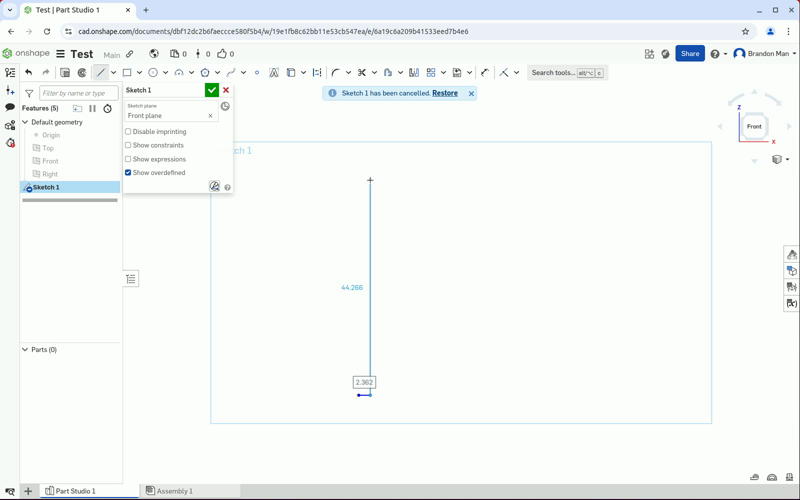
key_down(shift)
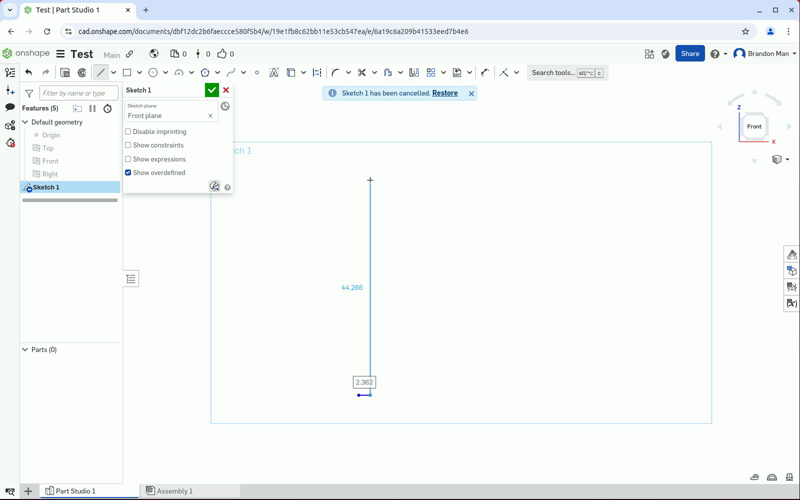
mouse_move(400, 179)
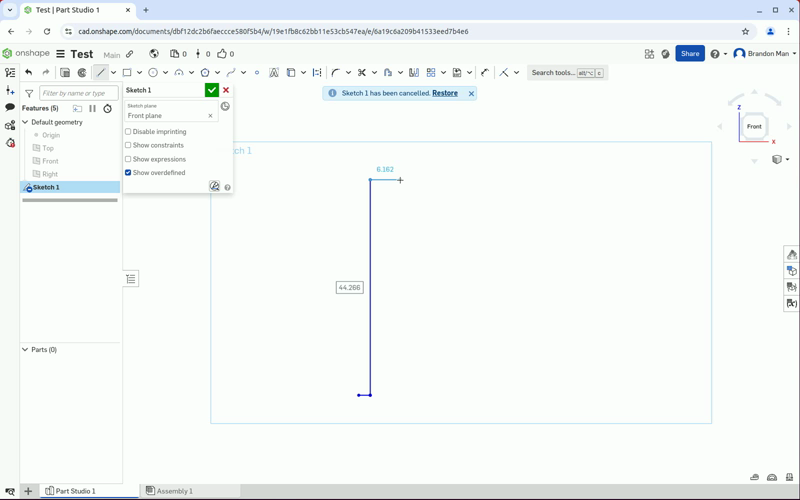
mouse_move(358, 179)
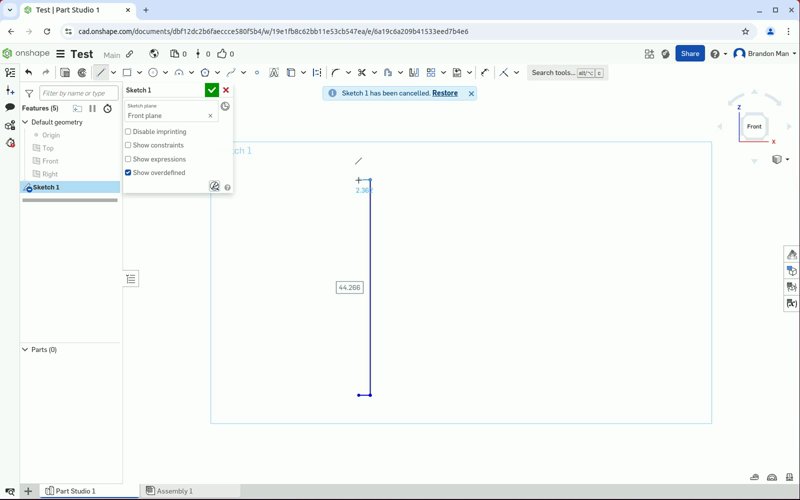
click(358, 179)
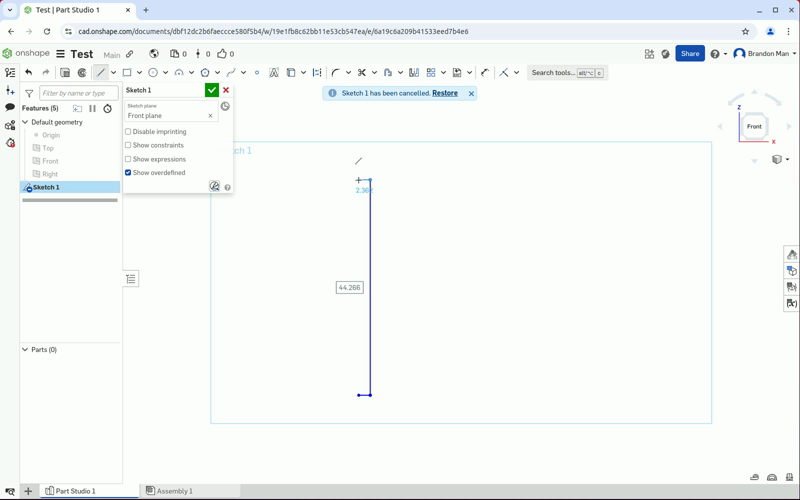
key_up(shift)
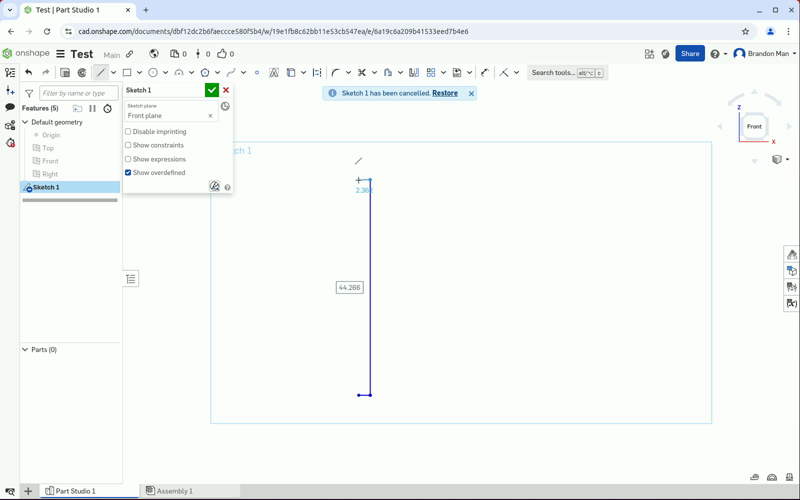
key_down(shift)
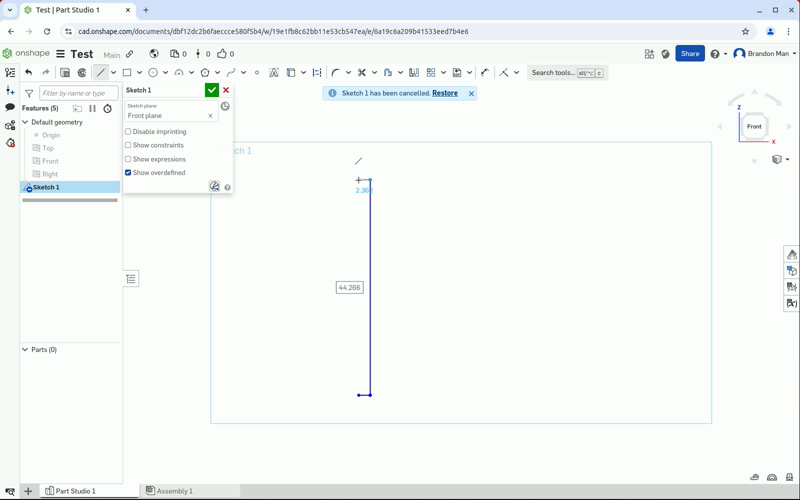
mouse_move(358, 395)
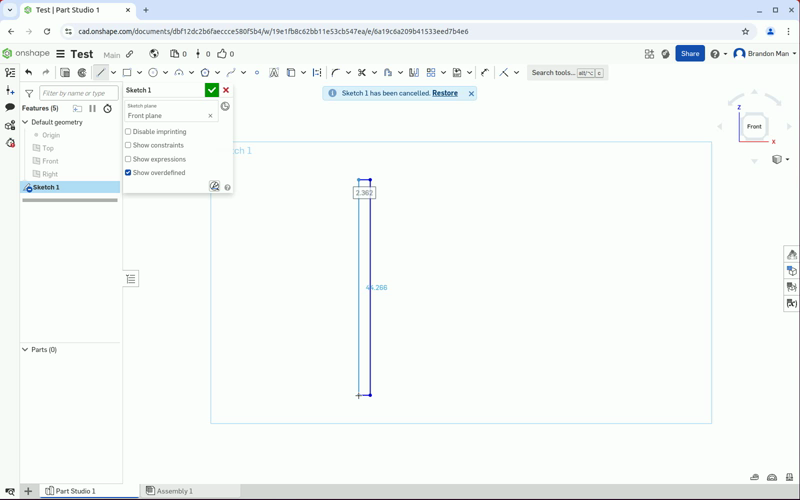
key_up(shift)
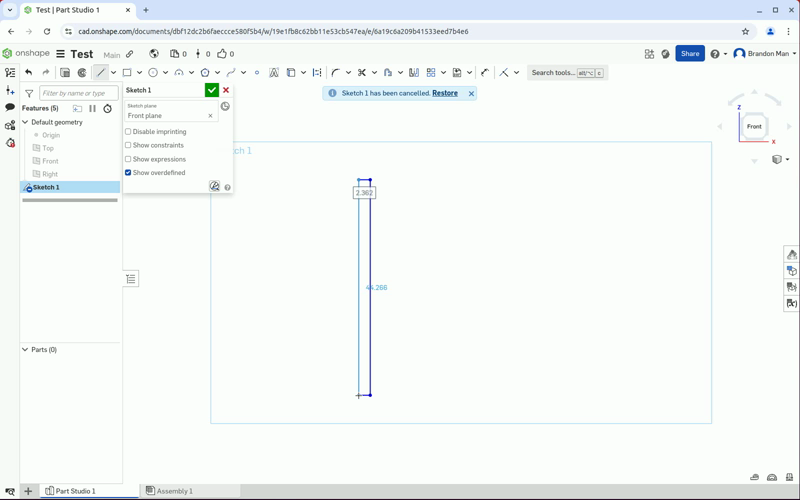
click(358, 395)
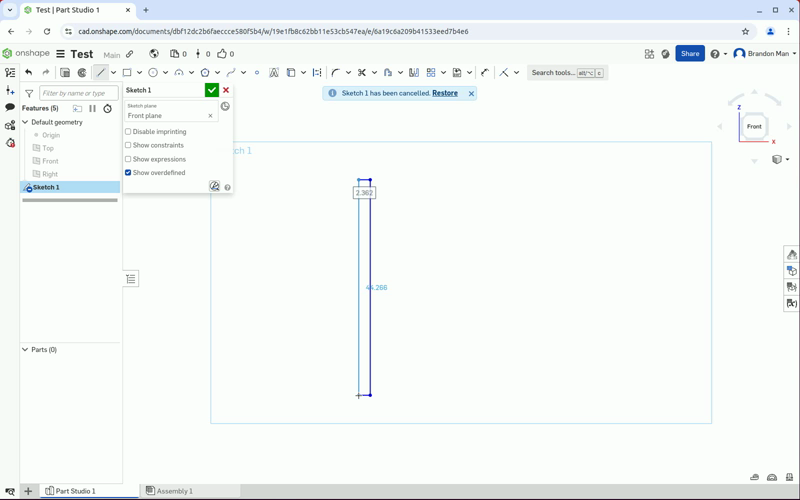
key(esc)
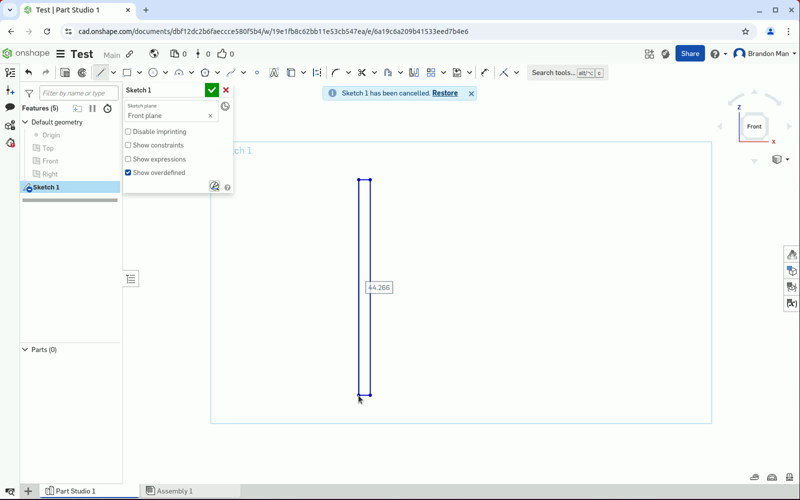
mouse_move(361, 258)
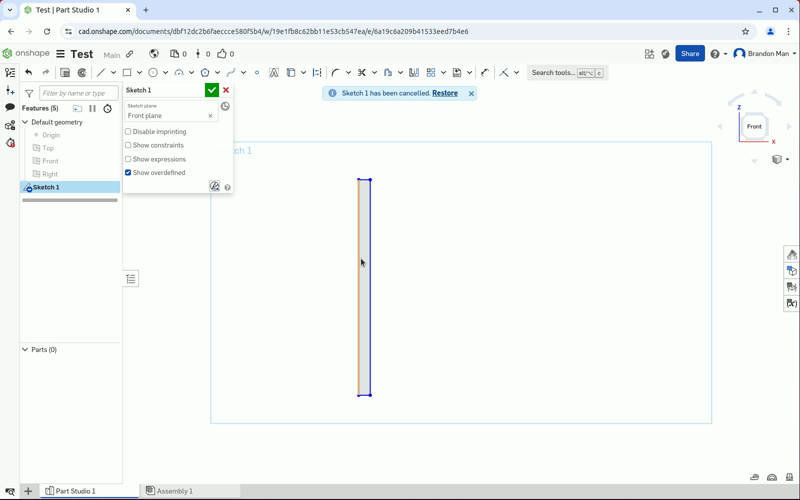
click(361, 258)
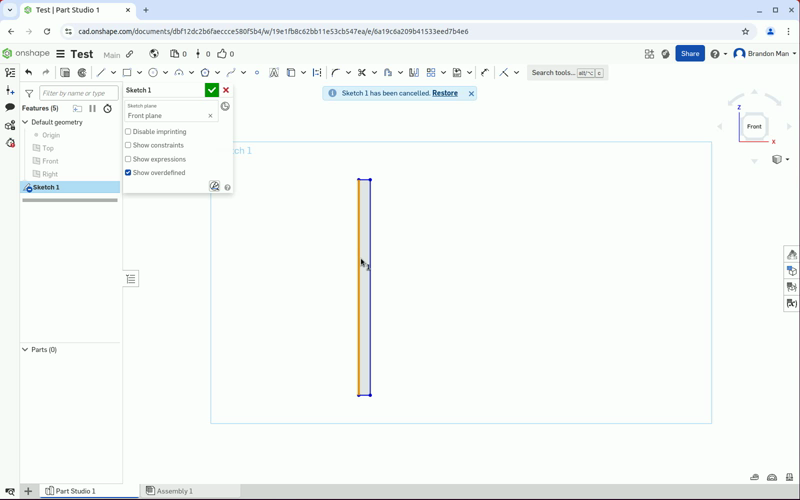
mouse_move(73, 352)
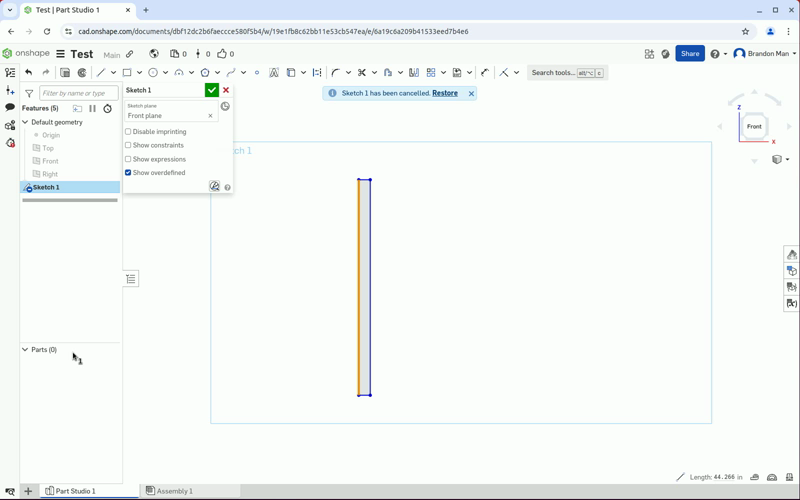
key(shift+y)
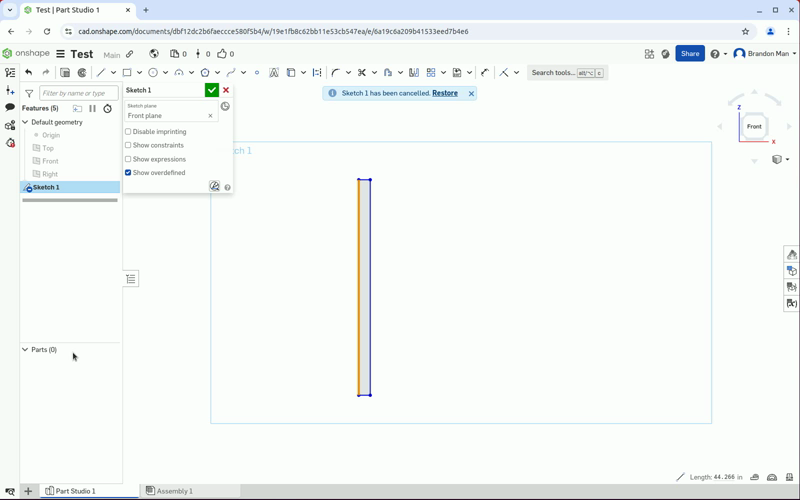
key(shift+e)
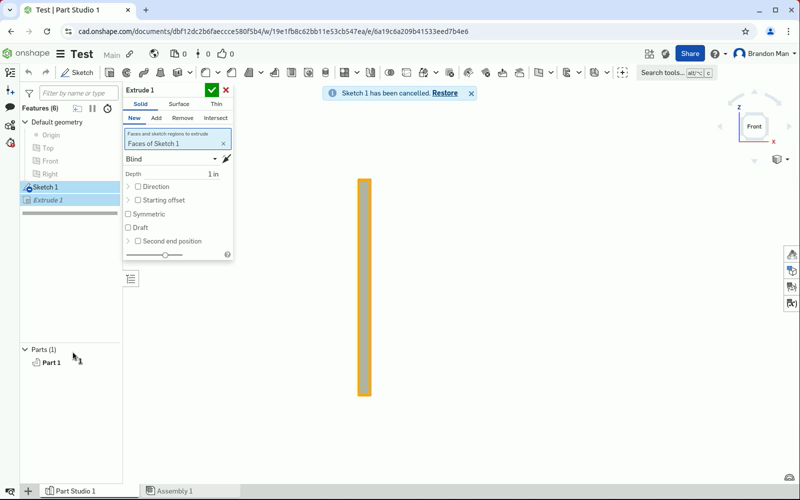
mouse_move(143, 106)
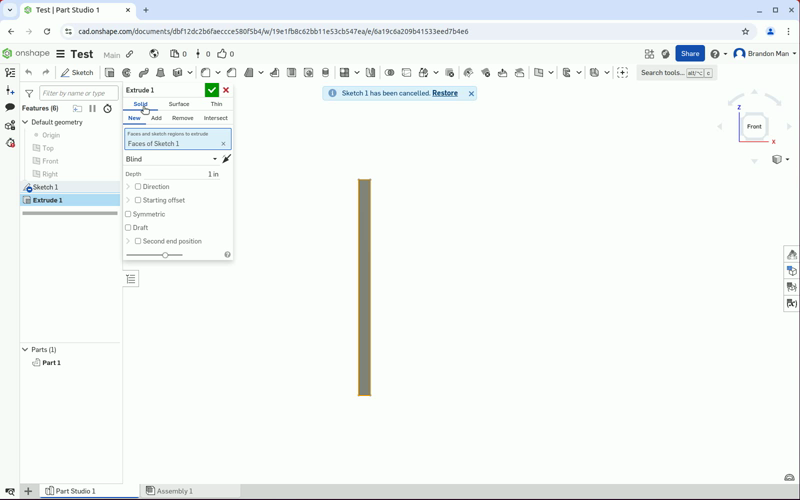
click(143, 106)
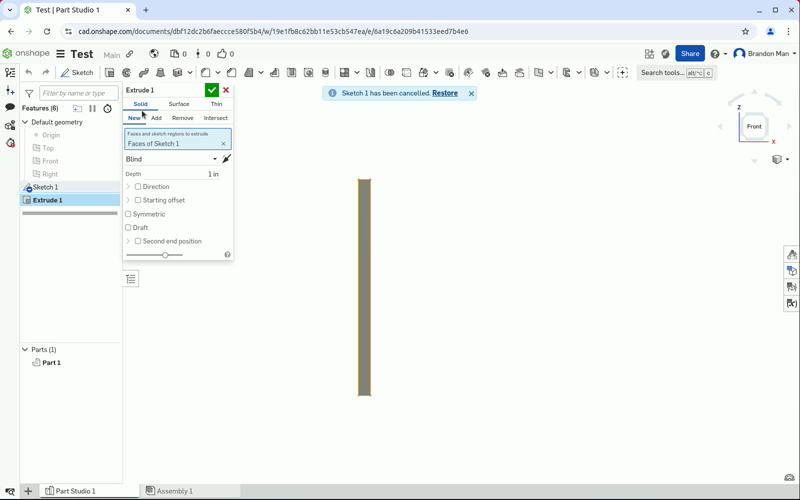
mouse_move(137, 120)
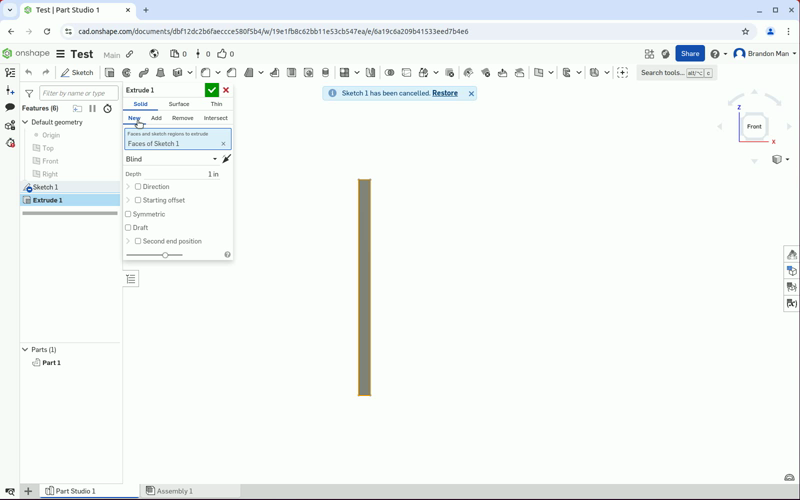
click(137, 120)
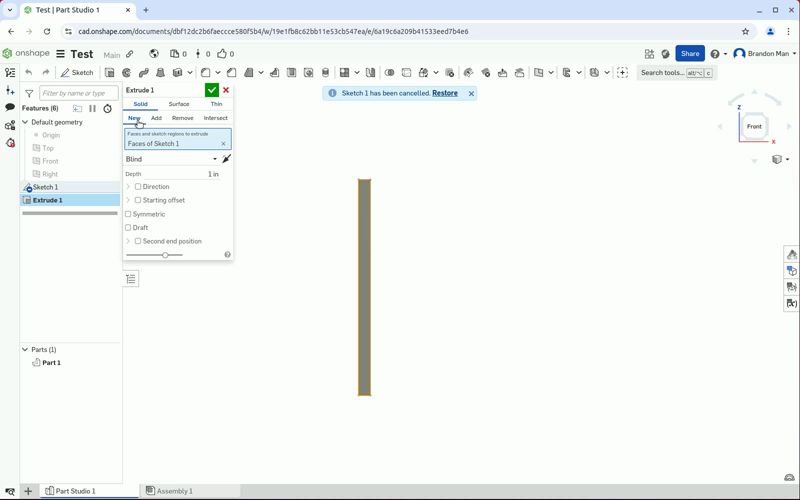
key(tab, 4)
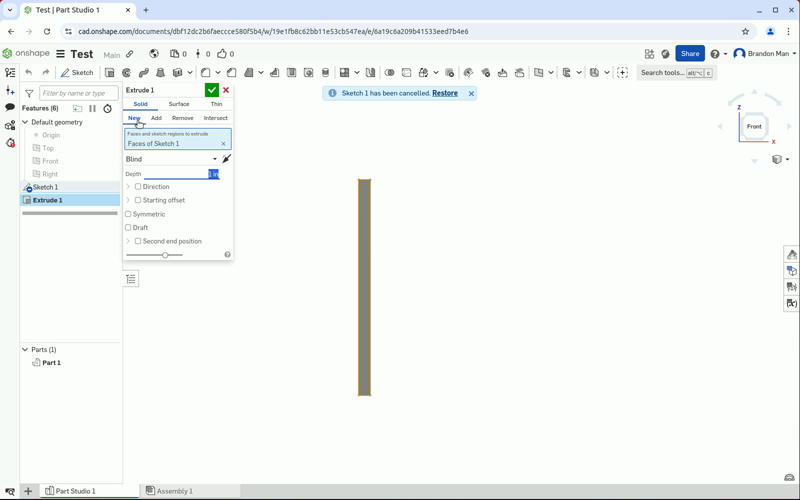
text(1.685)
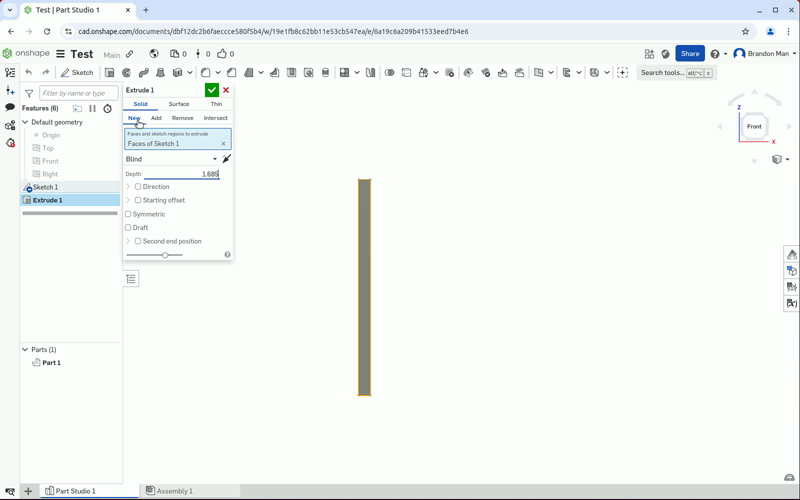
key(enter)
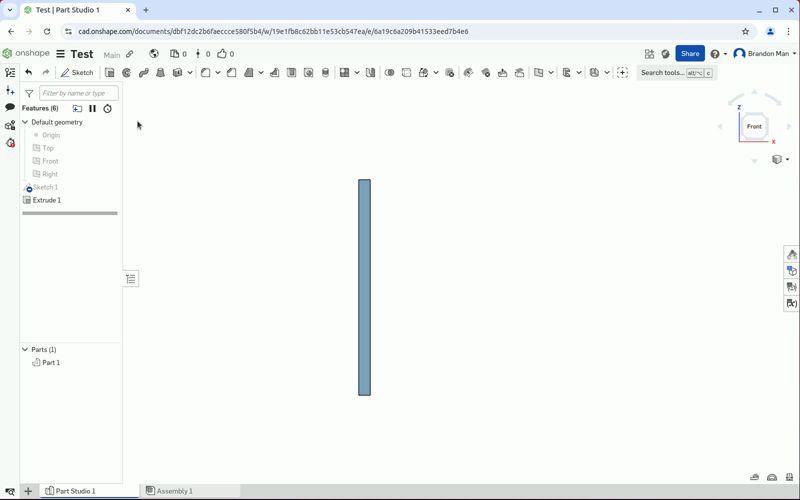
key(shift+h)
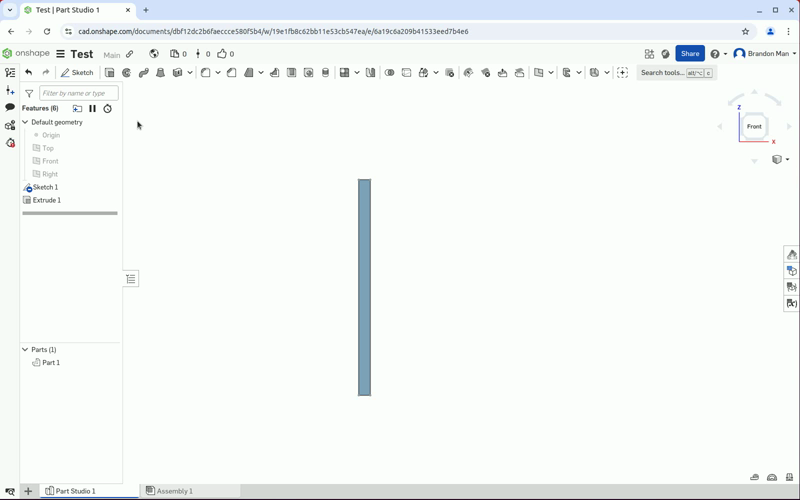
key(shift+h)
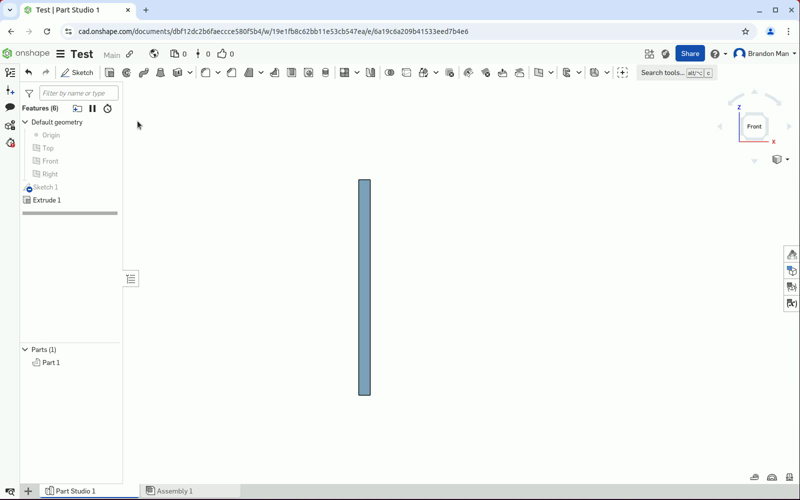
mouse_move(73, 189)
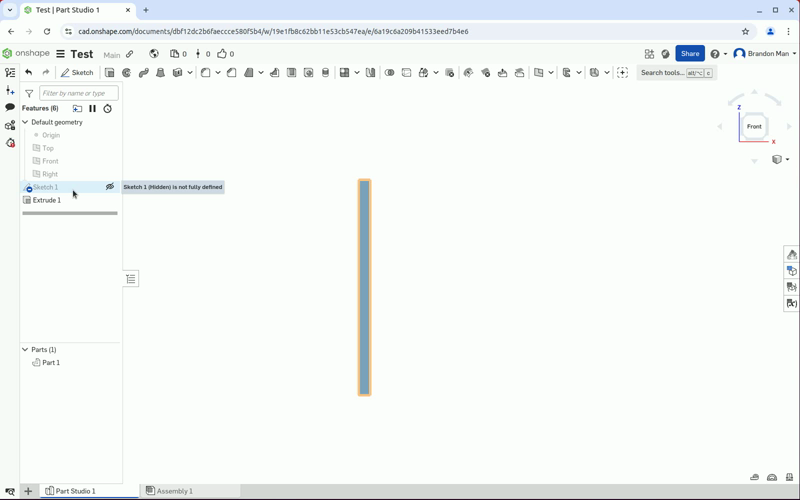
click(73, 189)
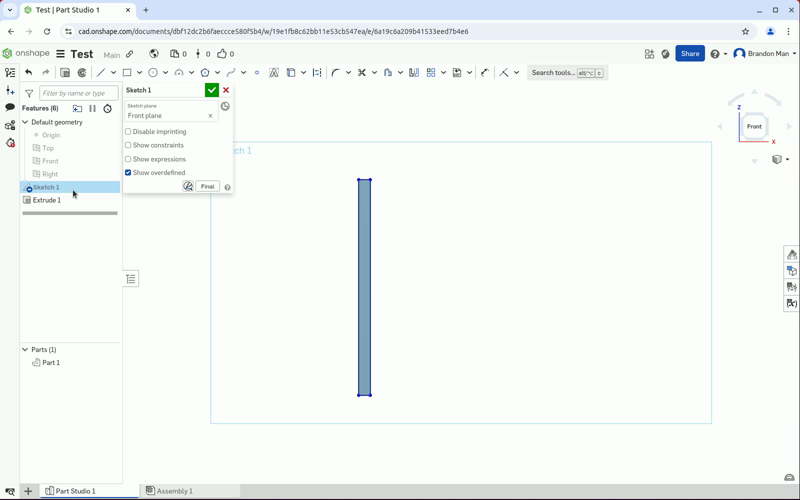
mouse_move(229, 92)
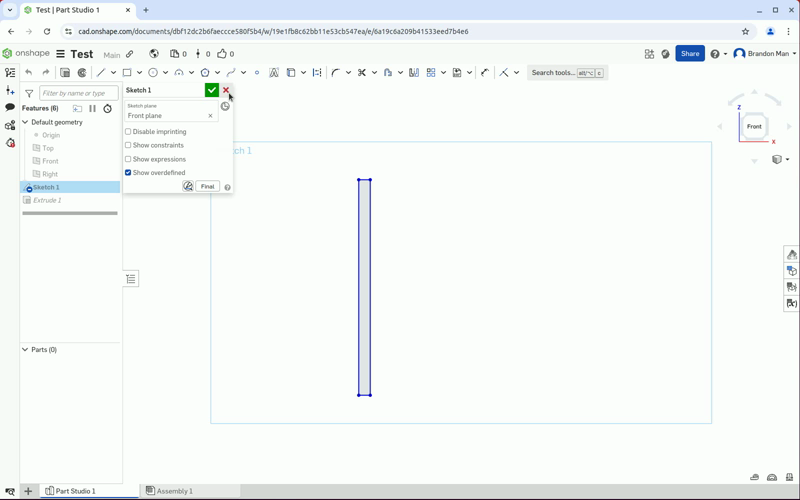
click(229, 92)
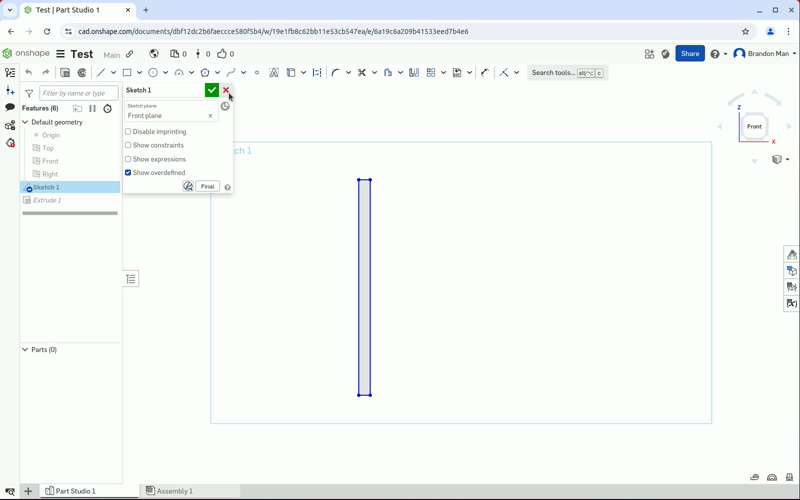
key(shift+s)
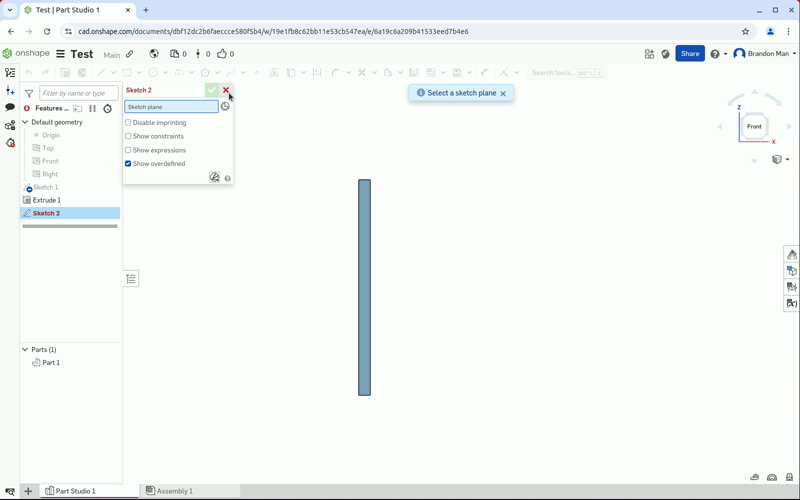
mouse_move(73, 163)
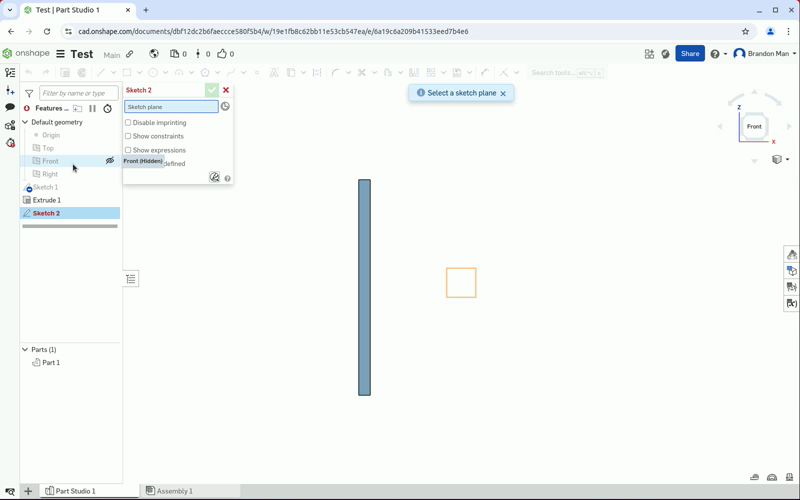
click(73, 163)
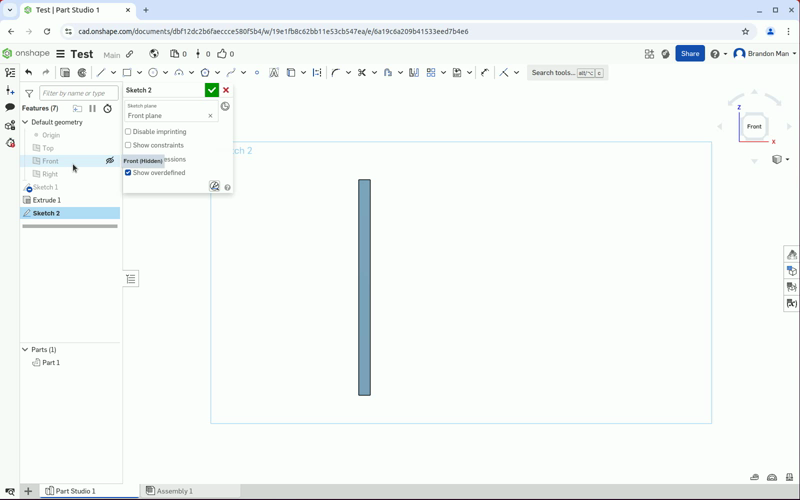
mouse_move(73, 352)
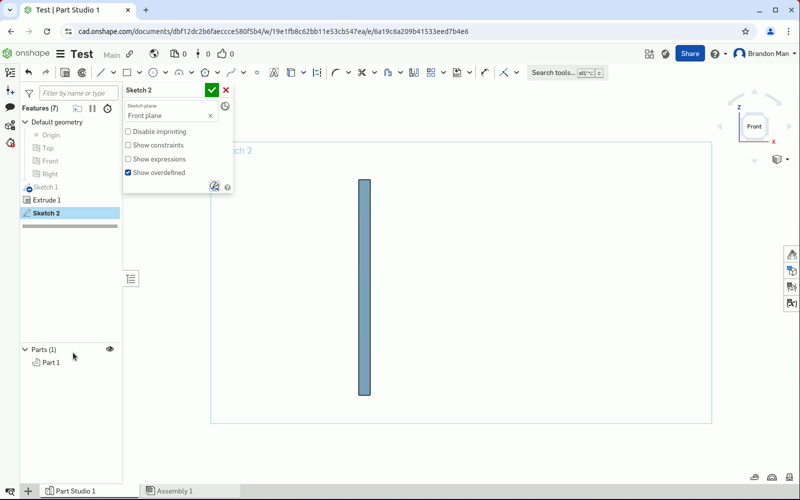
key(y)
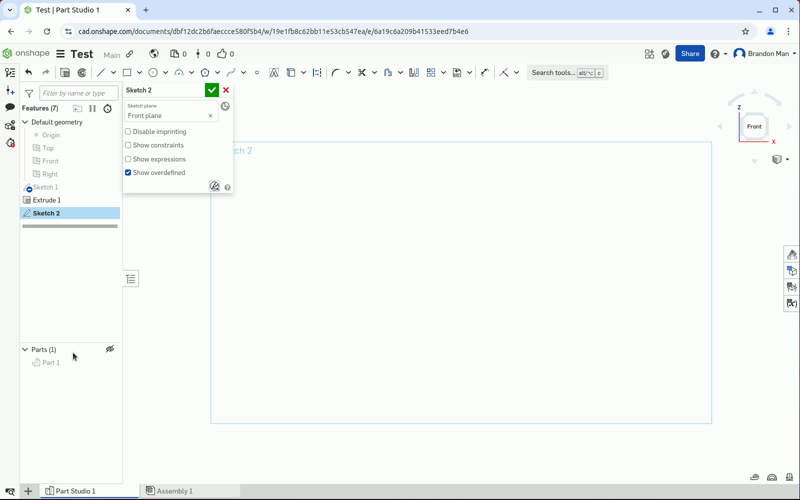
key(l)
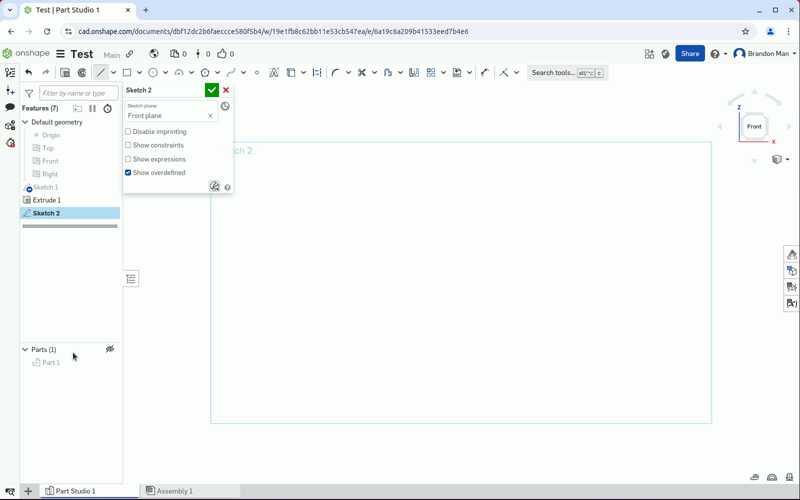
key_down(shift)
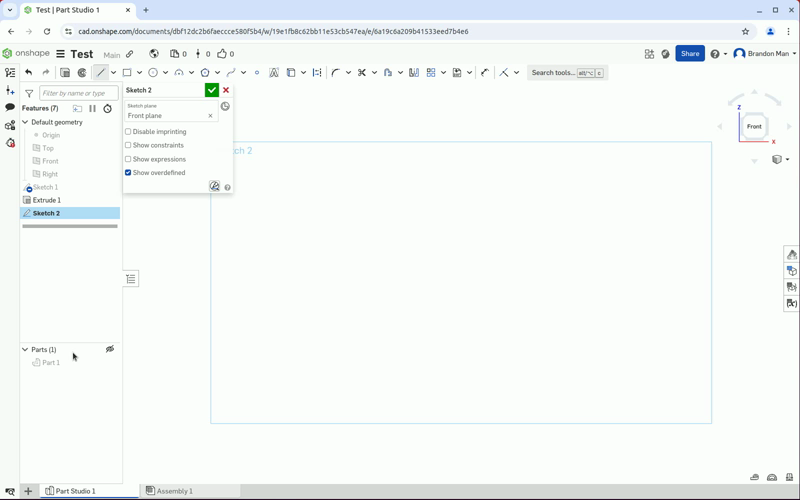
mouse_move(552, 395)
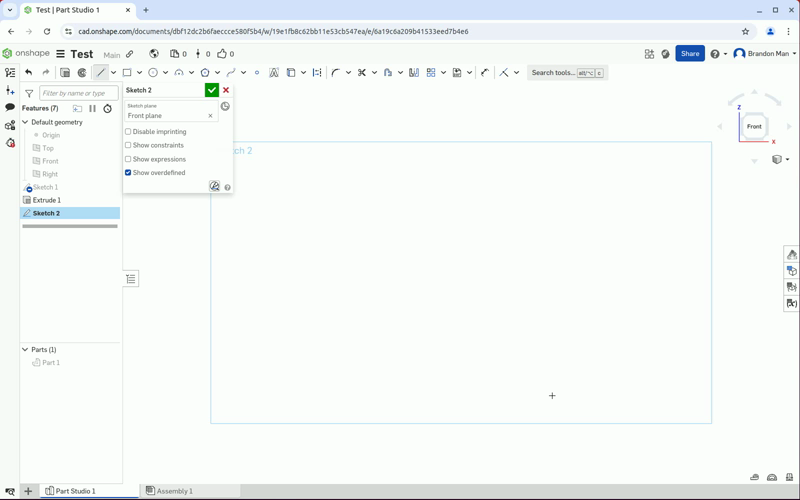
click(552, 395)
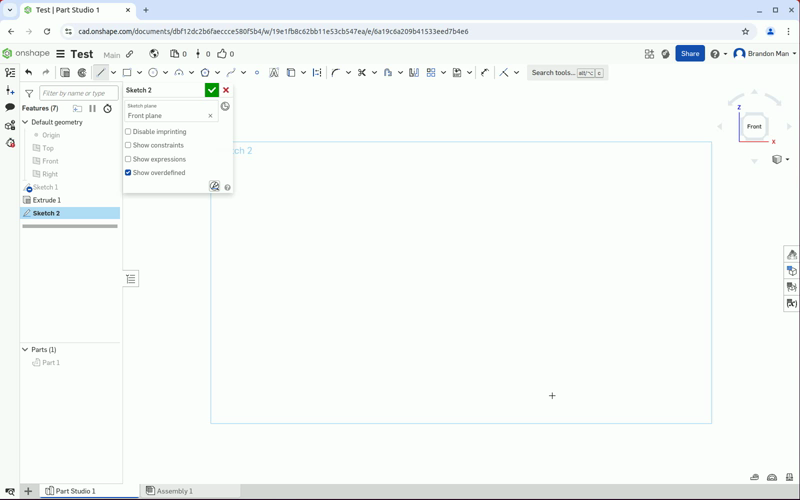
key_up(shift)
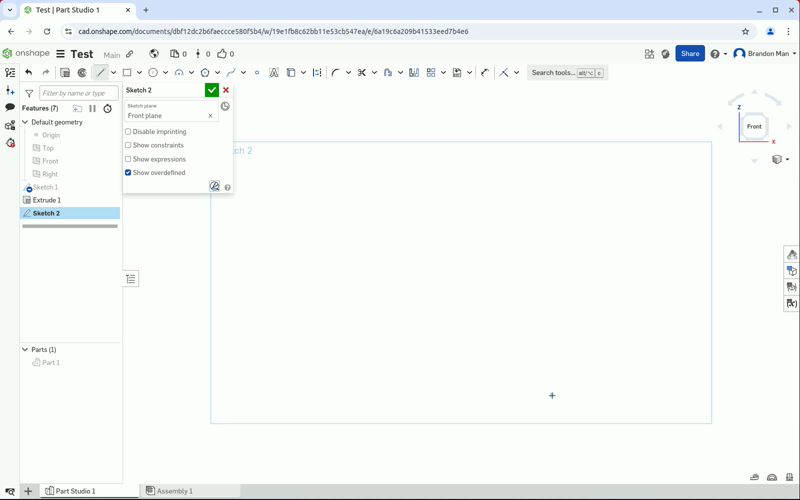
key_down(shift)
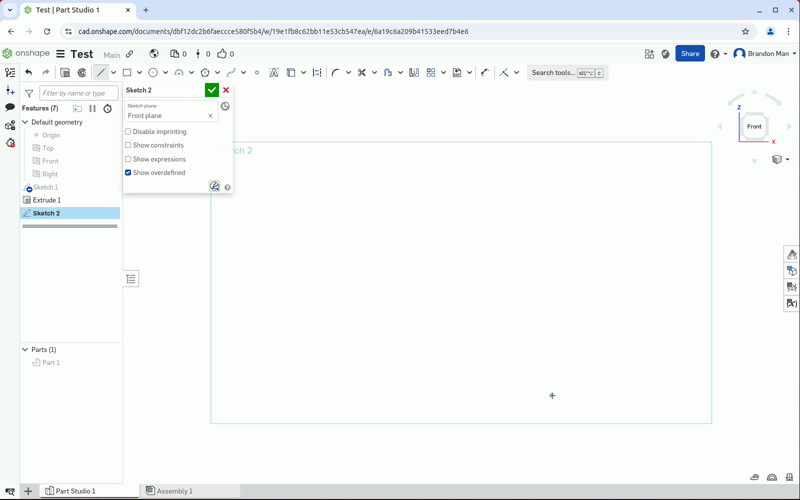
mouse_move(582, 395)
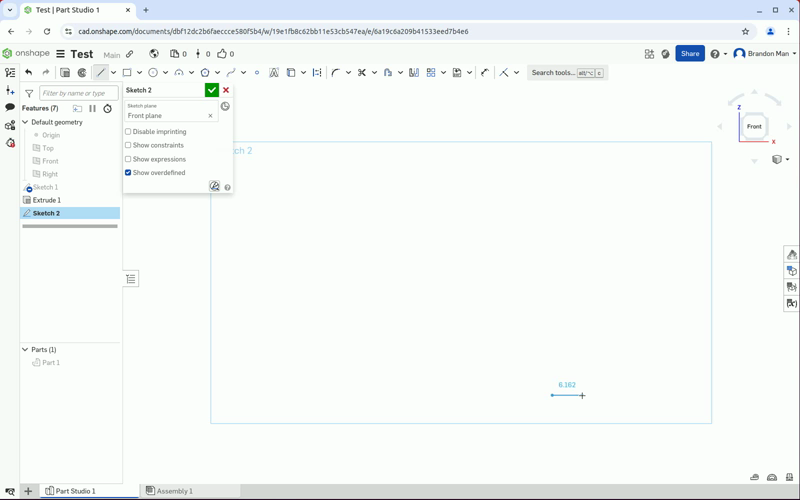
mouse_move(563, 395)
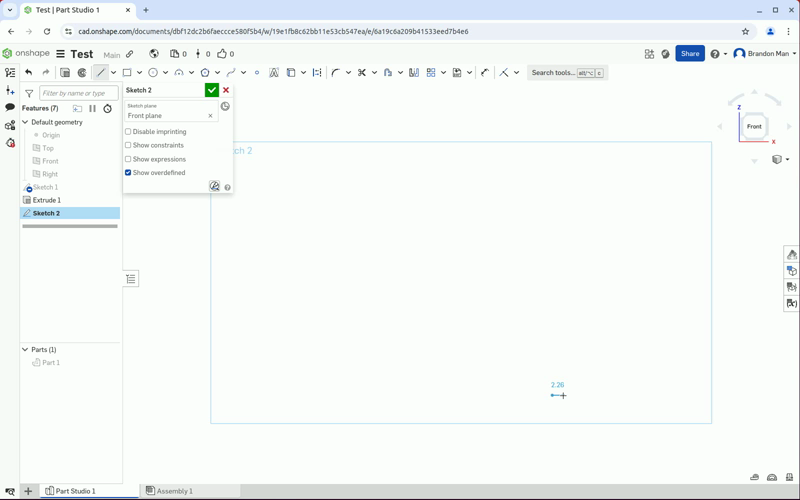
click(563, 395)
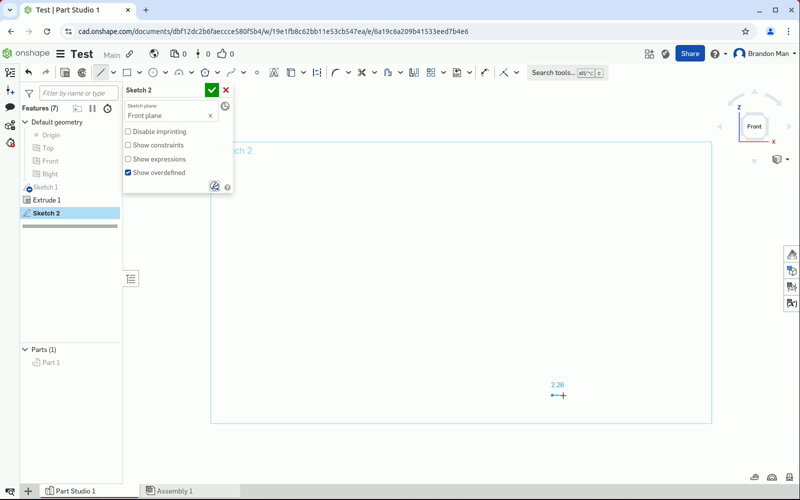
key_up(shift)
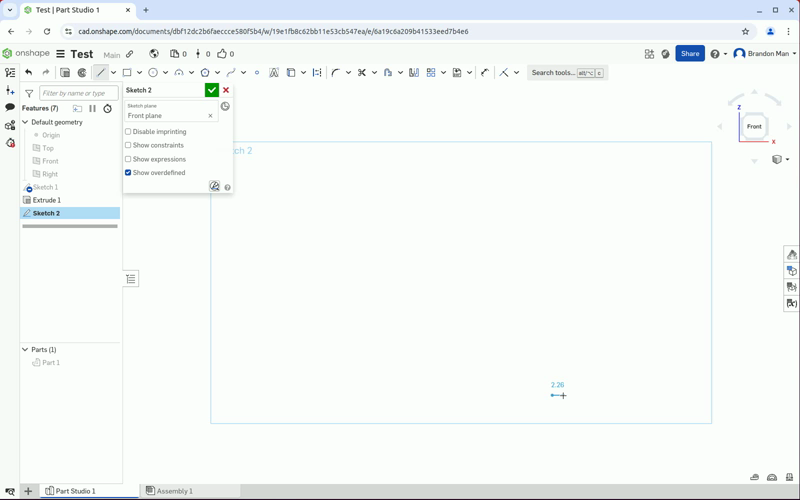
key_down(shift)
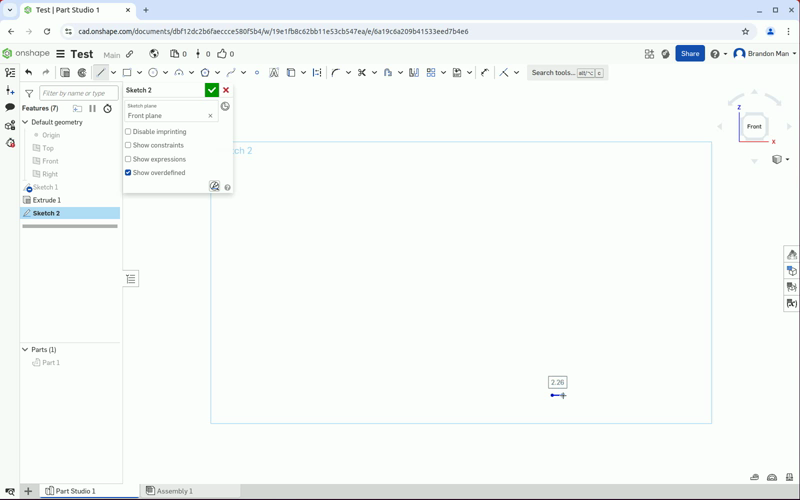
mouse_move(563, 179)
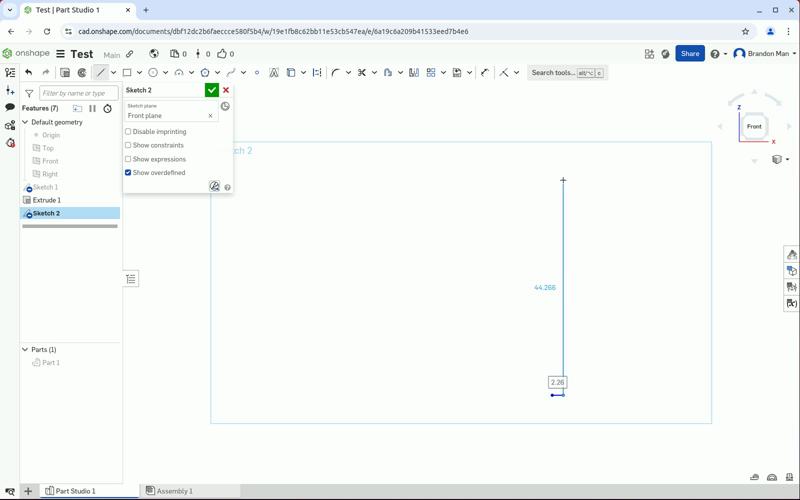
click(563, 179)
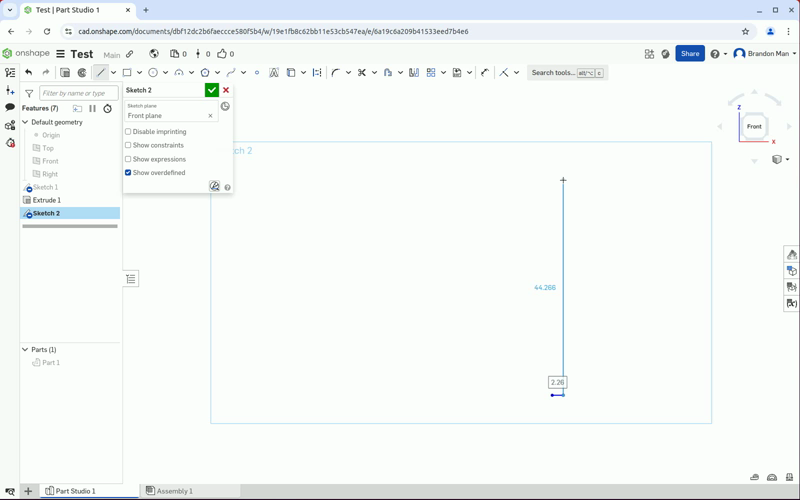
key_up(shift)
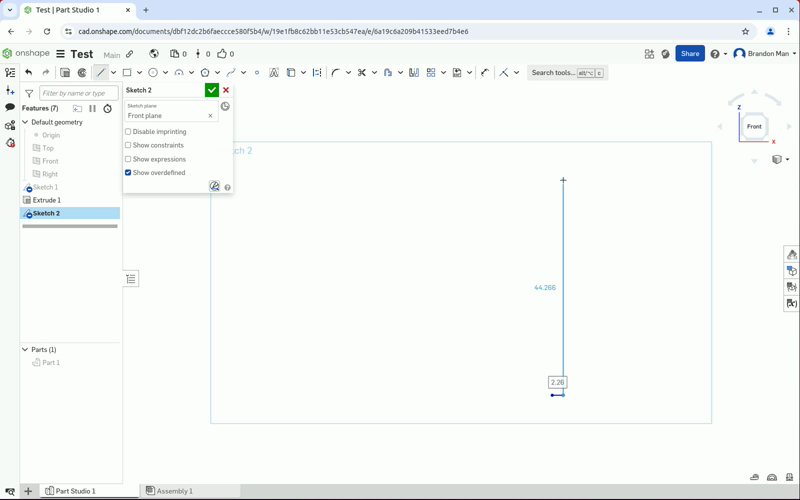
key_down(shift)
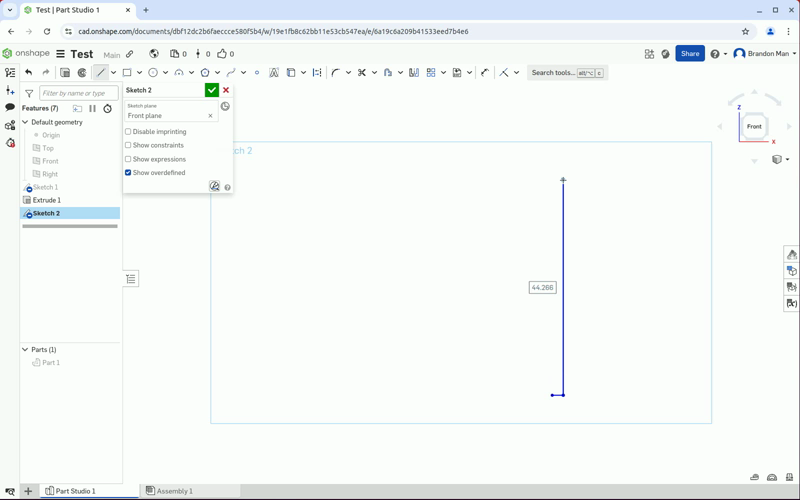
mouse_move(589, 179)
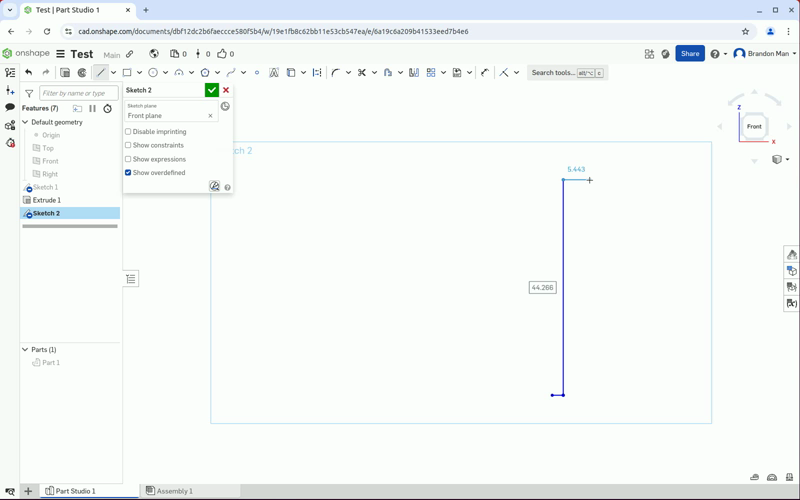
mouse_move(552, 179)
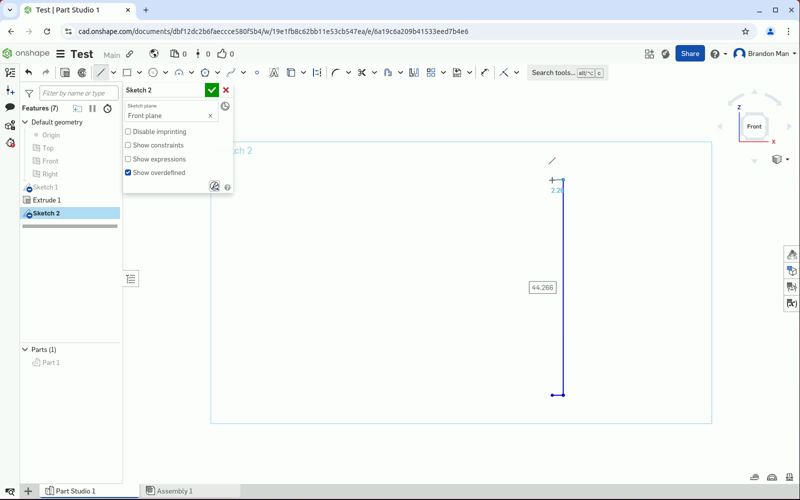
click(552, 179)
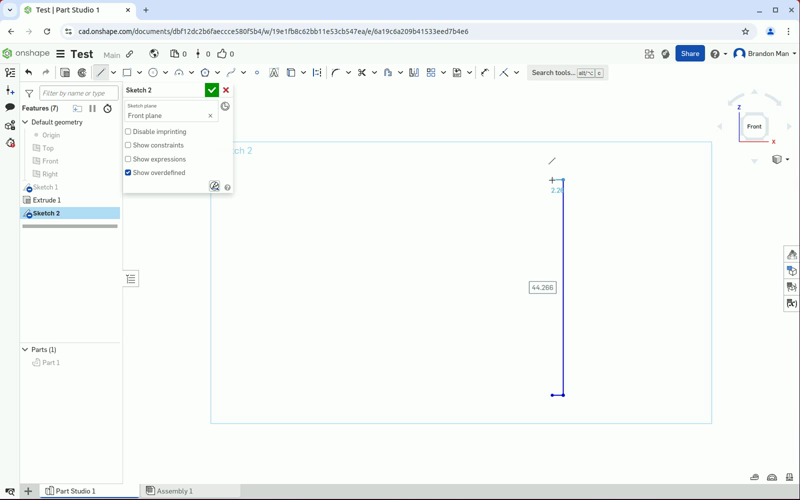
key_up(shift)
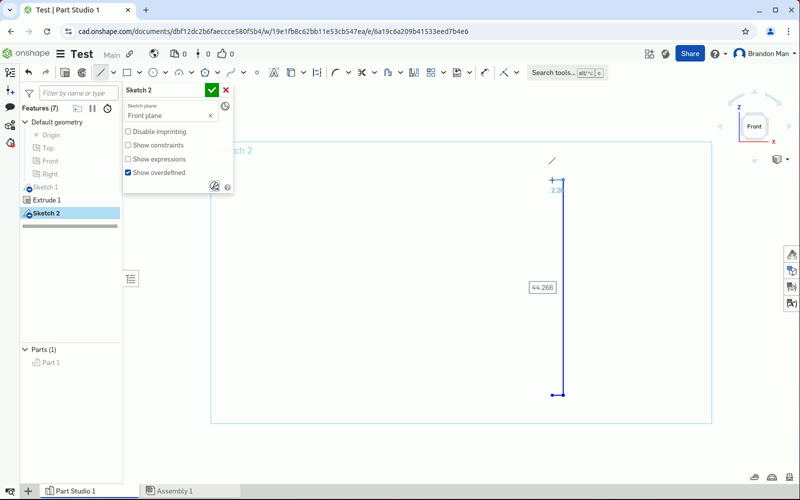
key_down(shift)
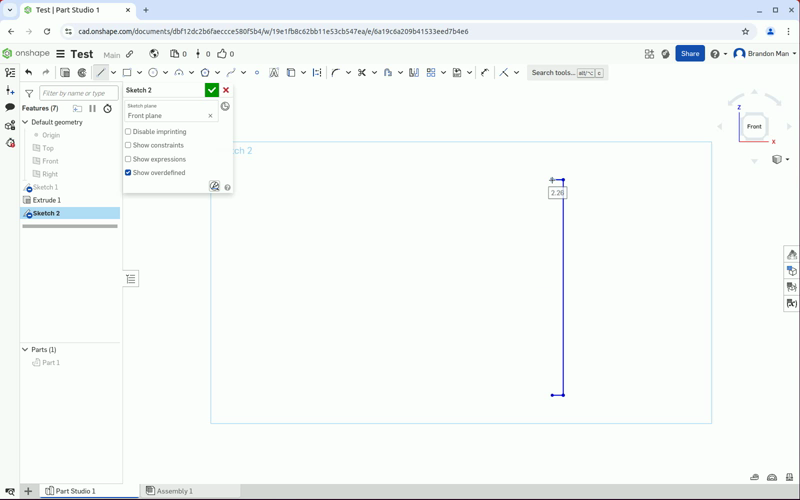
mouse_move(552, 395)
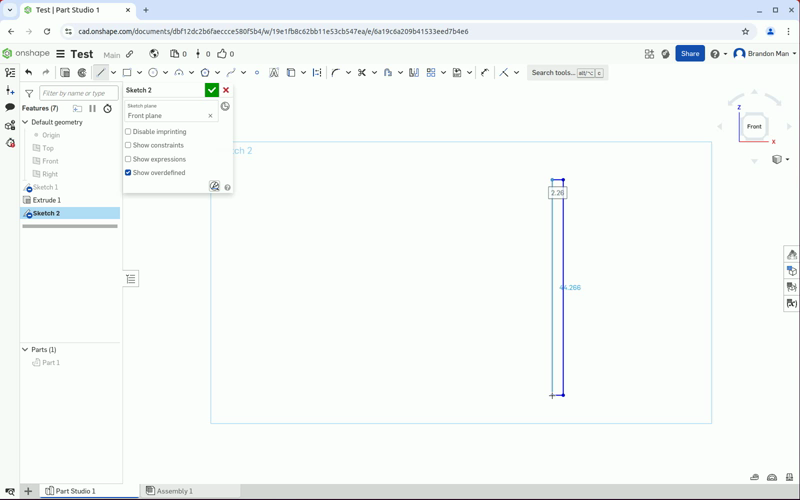
key_up(shift)
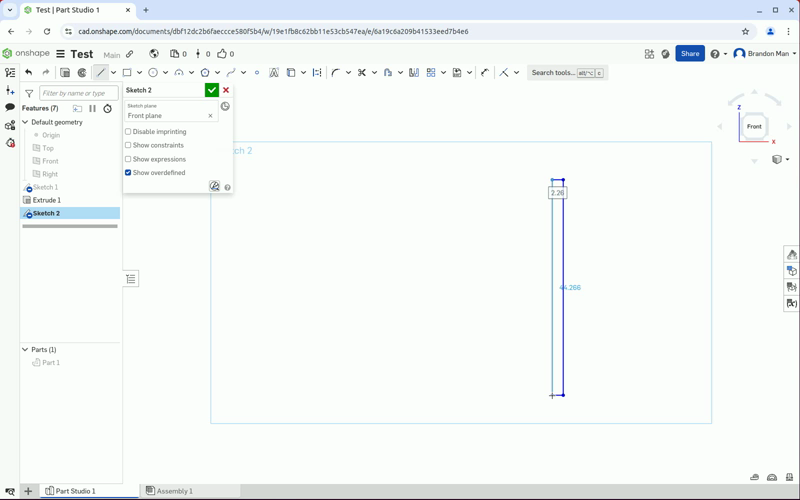
click(552, 395)
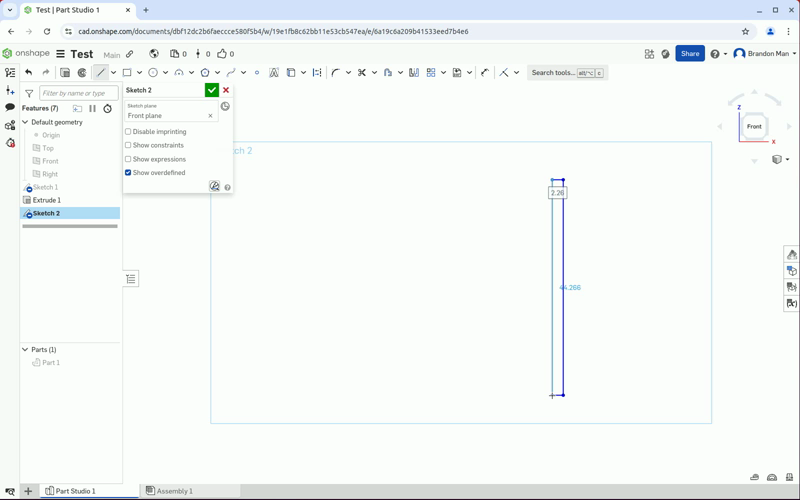
key(esc)
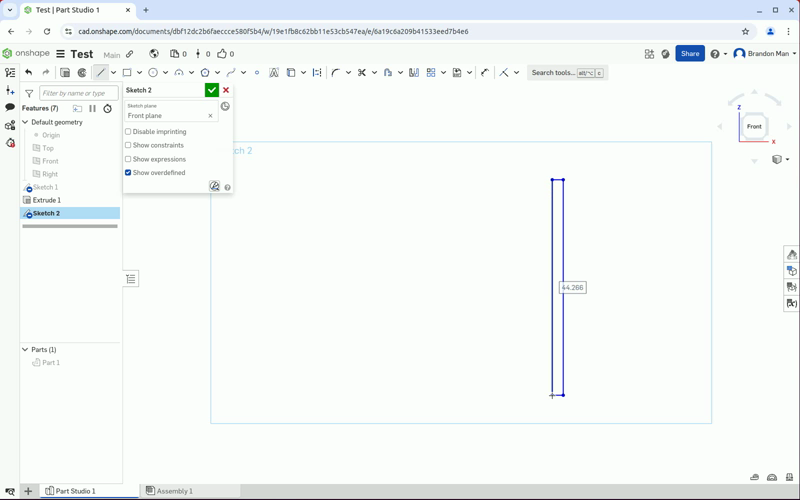
mouse_move(555, 197)
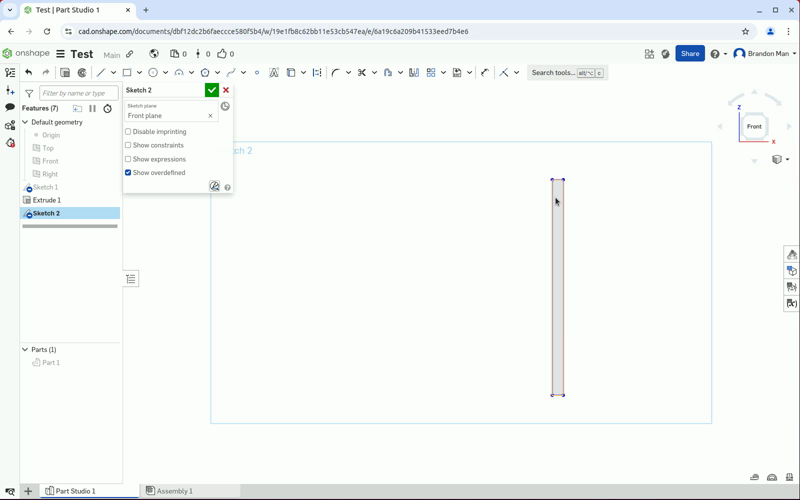
click(555, 197)
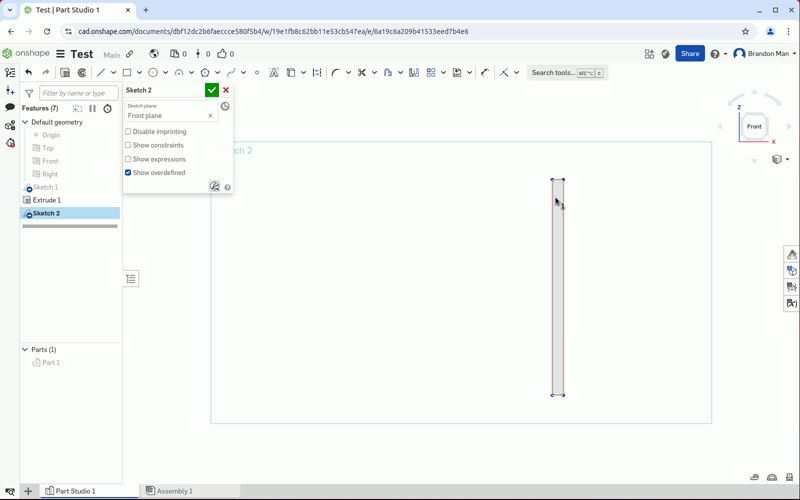
mouse_move(73, 352)
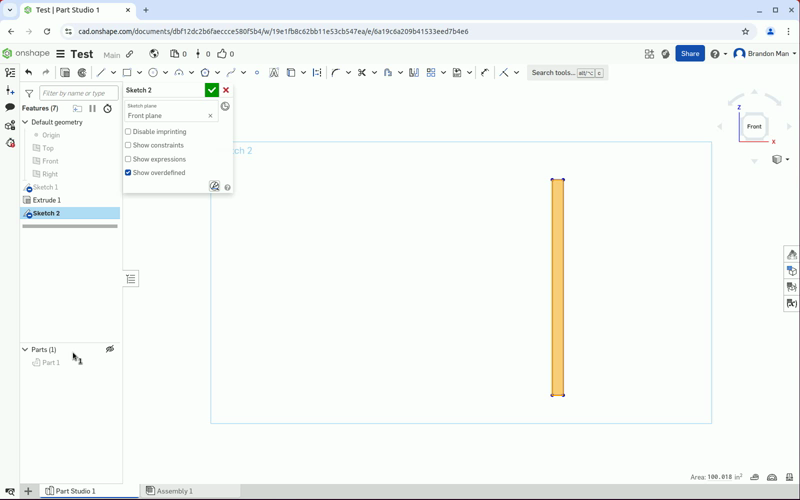
key(shift+y)
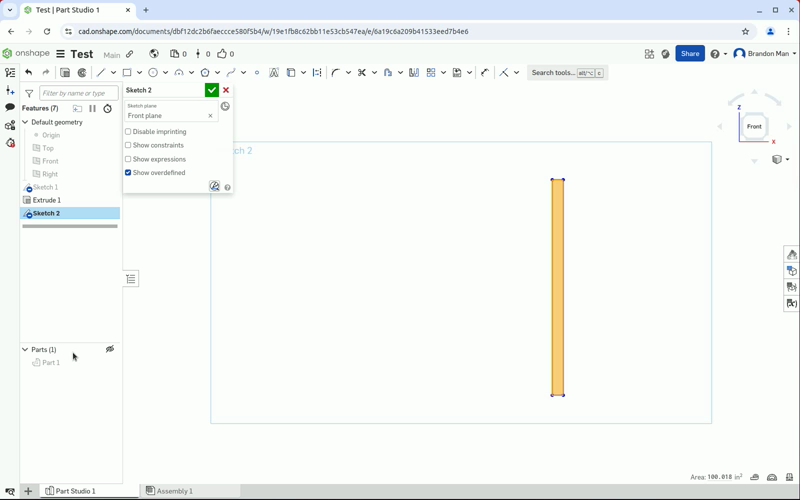
key(shift+e)
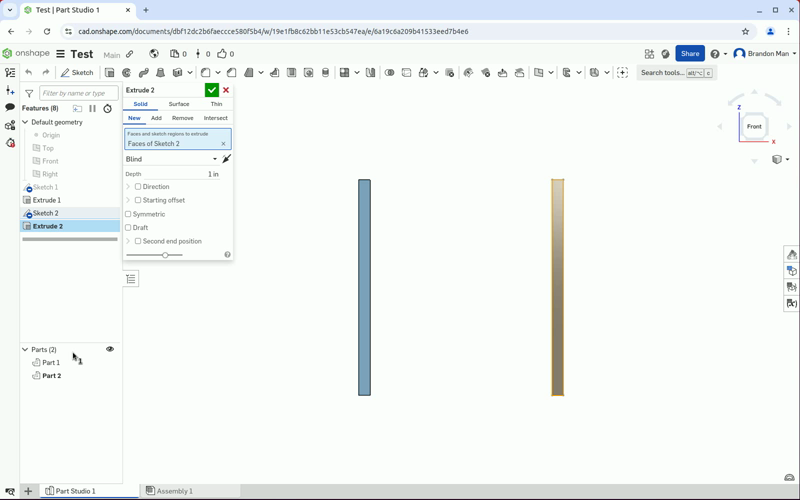
mouse_move(143, 106)
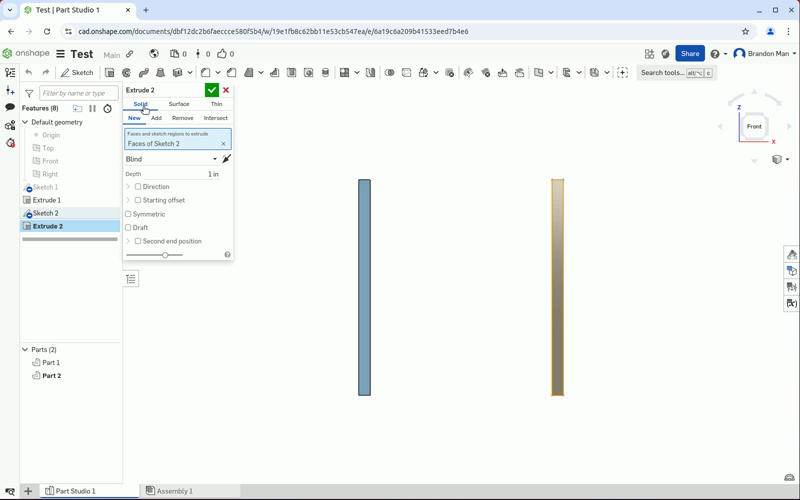
click(143, 106)
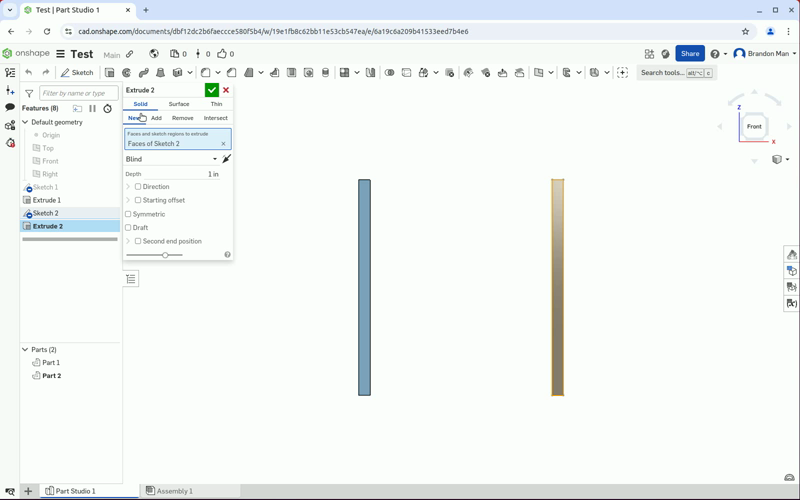
mouse_move(137, 120)
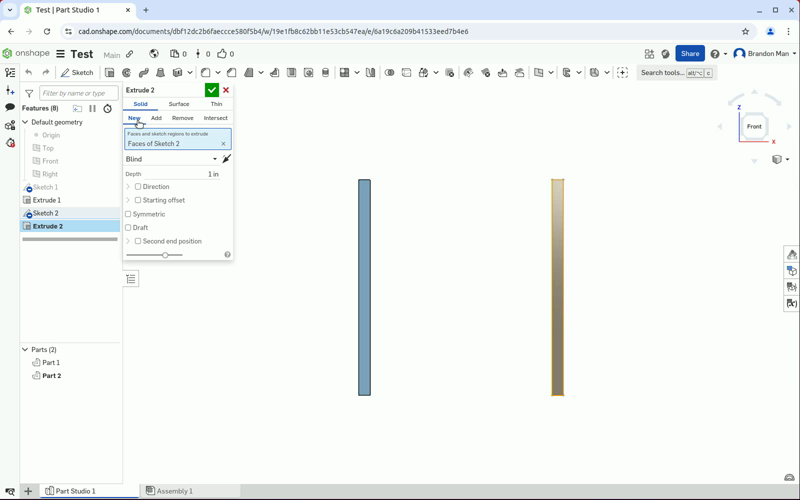
click(137, 120)
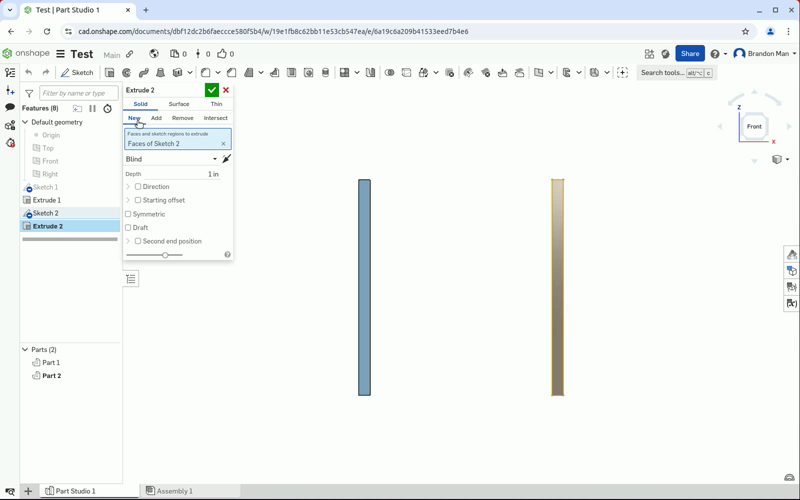
key(tab, 4)
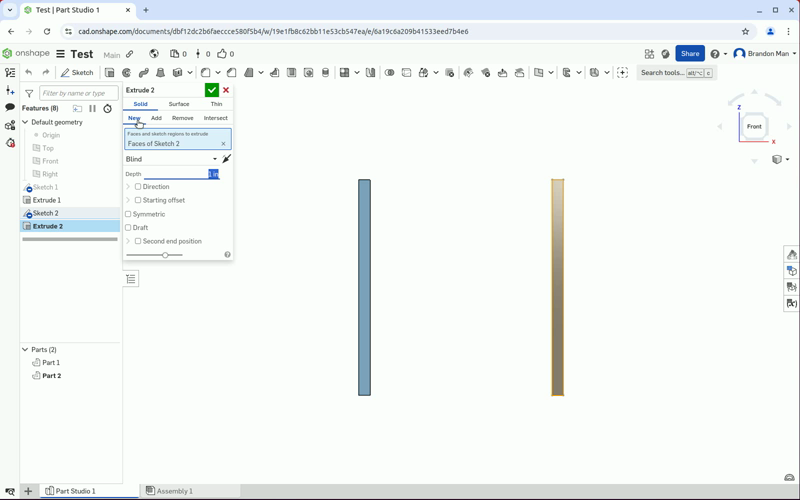
text(1.685)
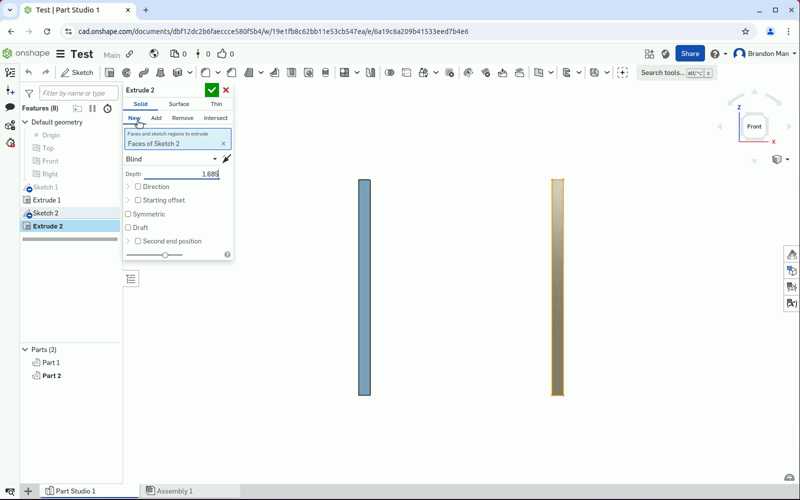
key(enter)
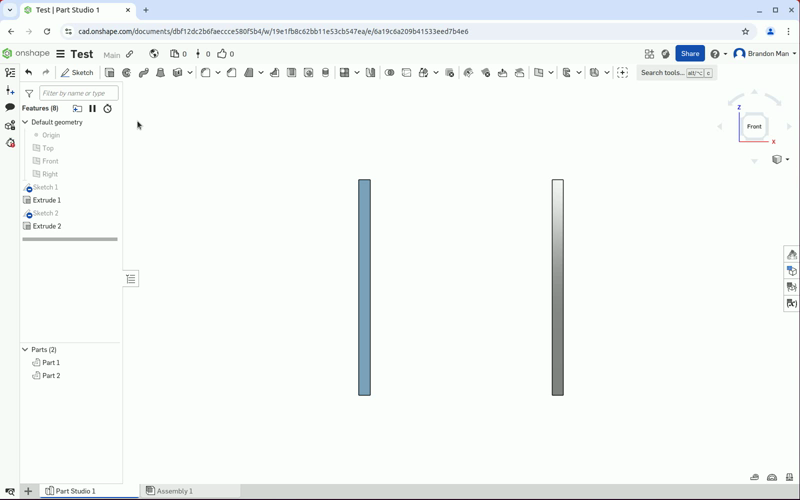
key(shift+h)
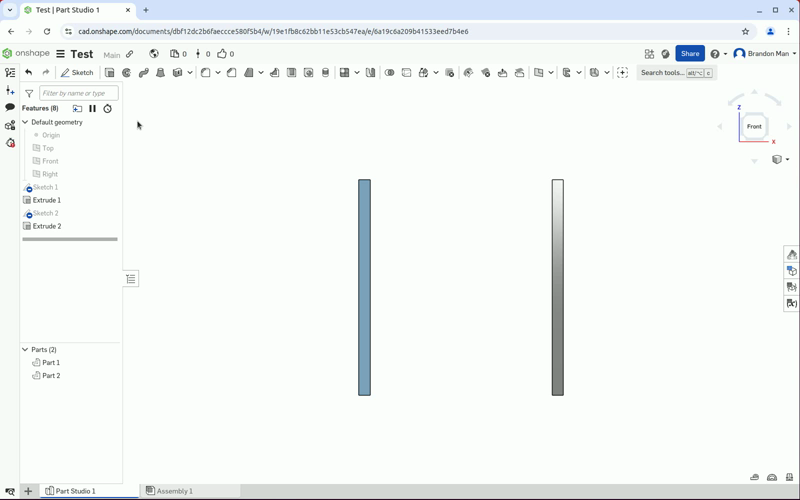
key(shift+h)
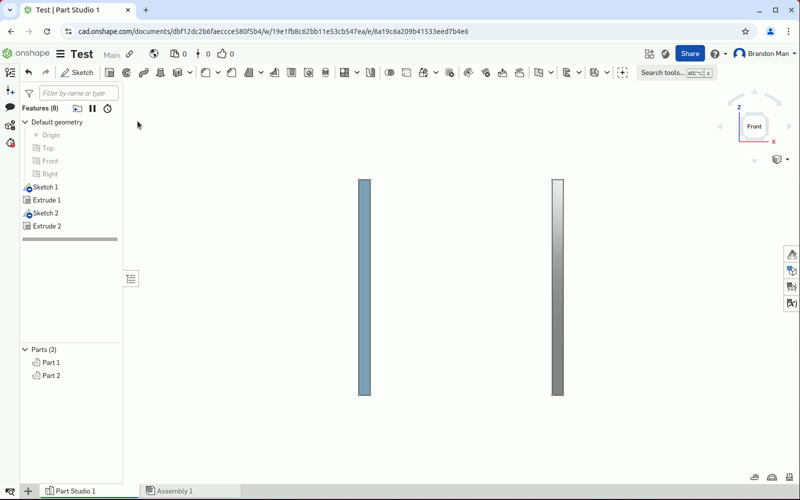
key(shift+7)
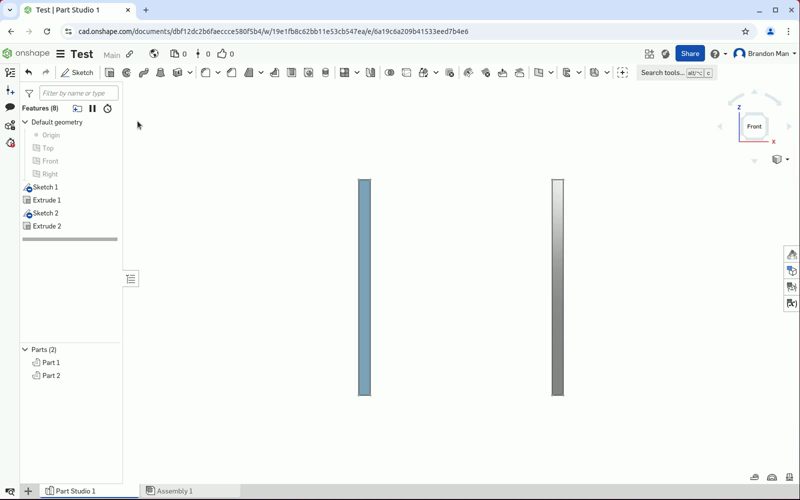
key(left, 2)
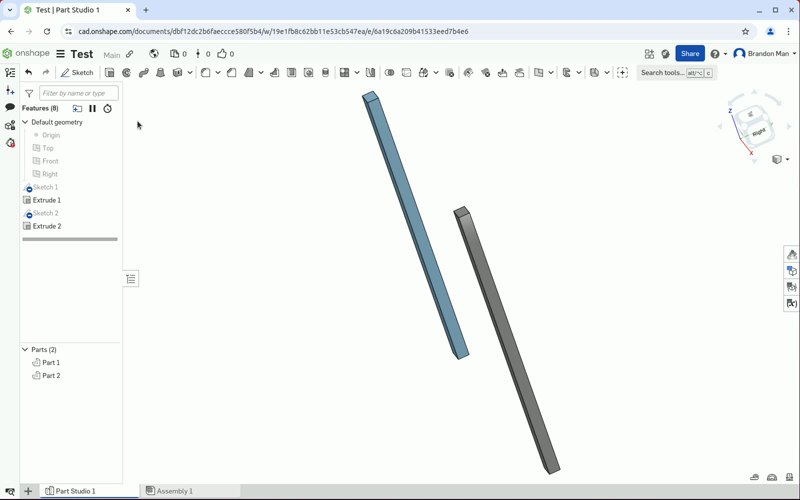
key(down, 2)
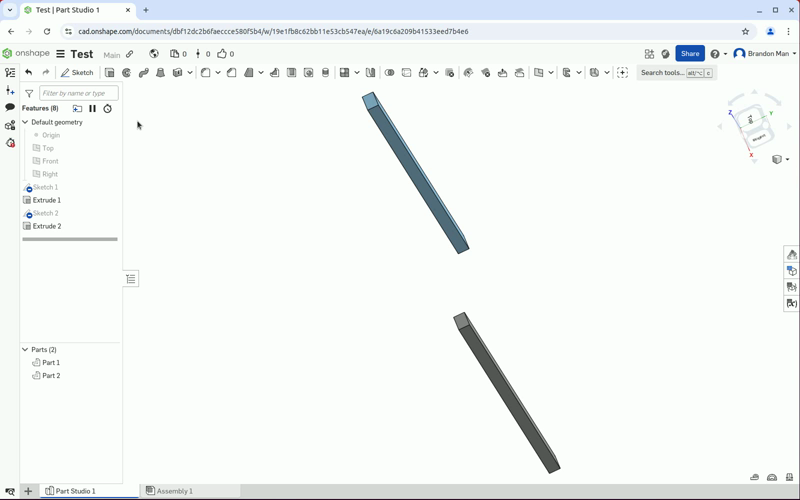
key(up, 2)
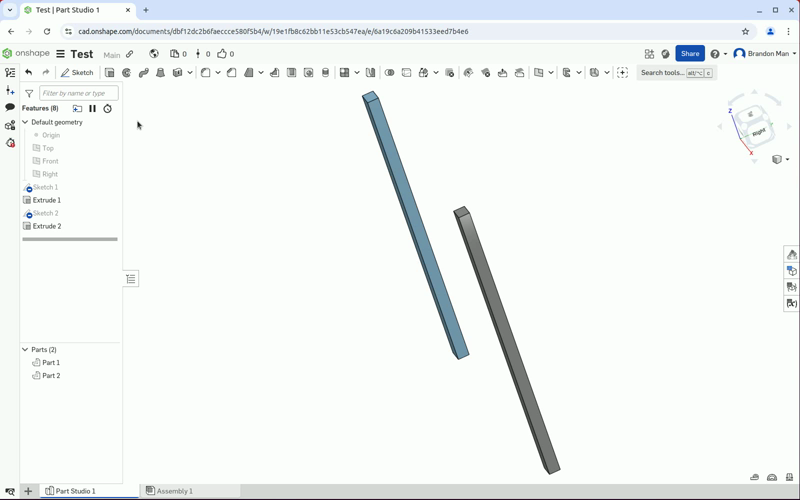
key(right, 2)
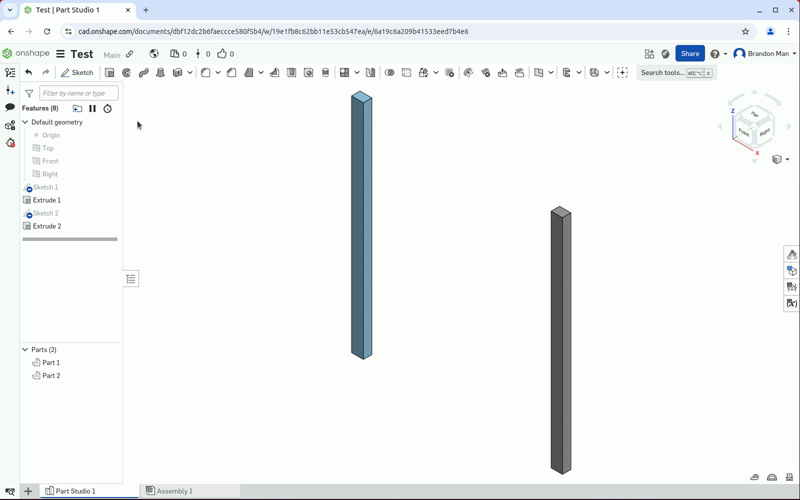
mouse_move(73, 189)
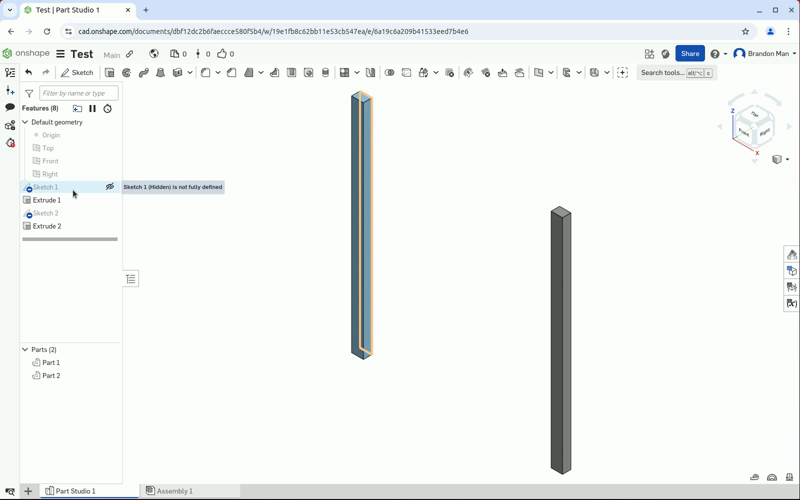
click(73, 189)